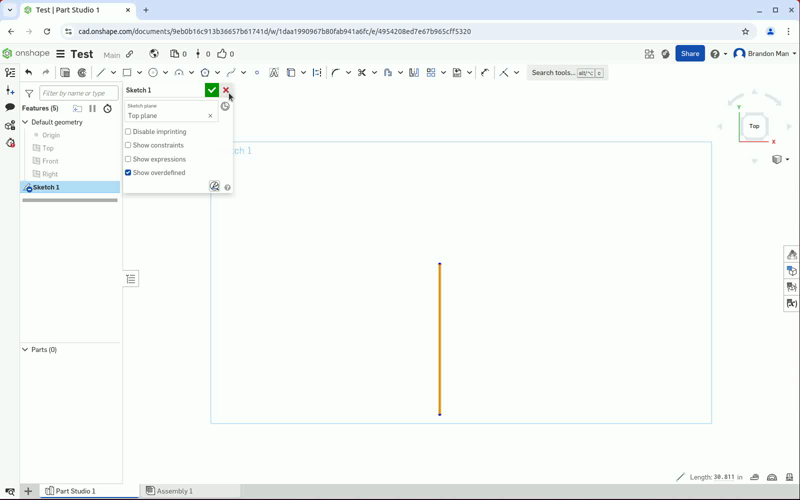
key(shift+h)
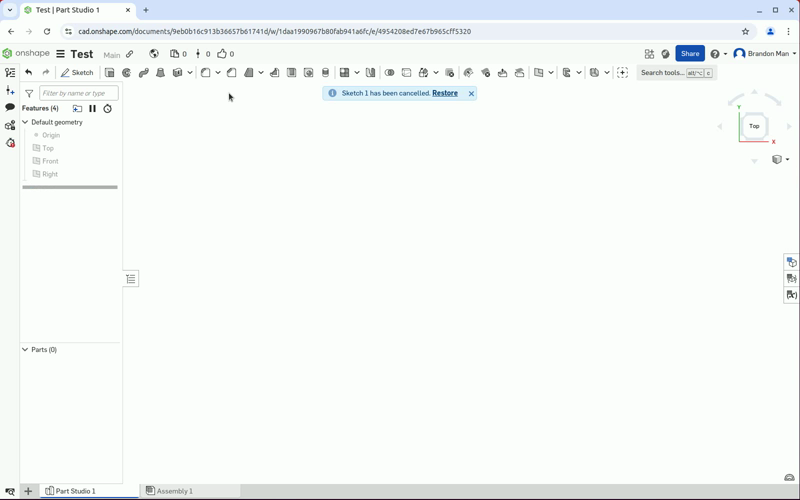
mouse_move(73, 352)
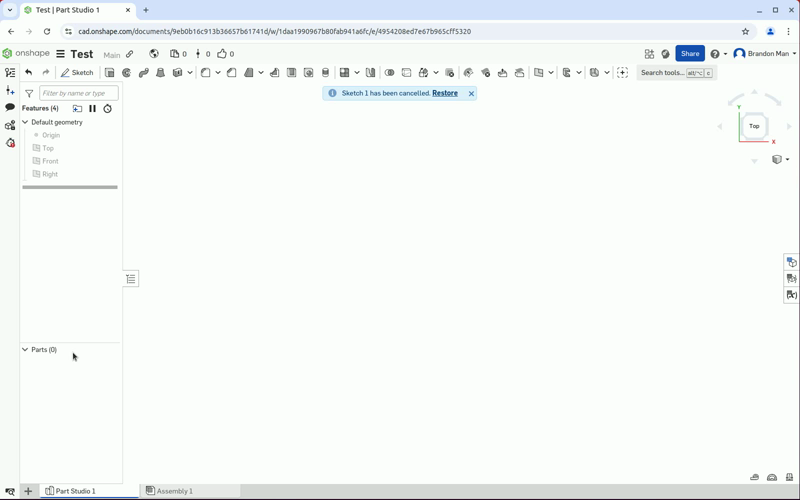
key(y)
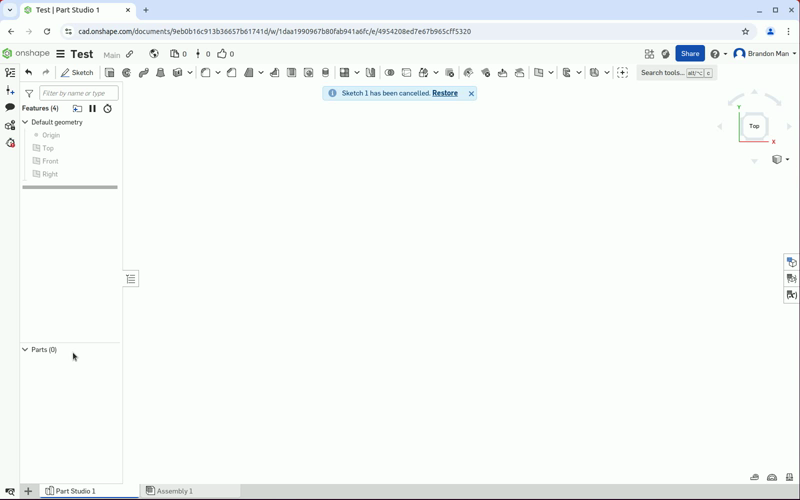
key(shift+p)
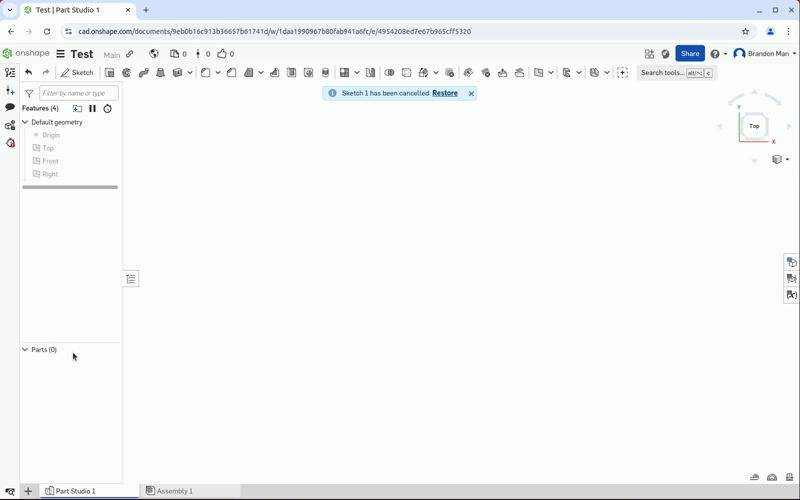
key(space)
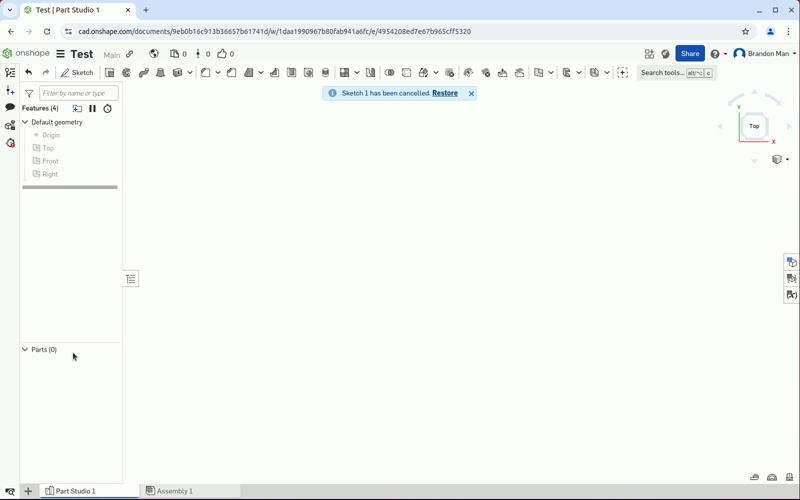
key_down(shift)
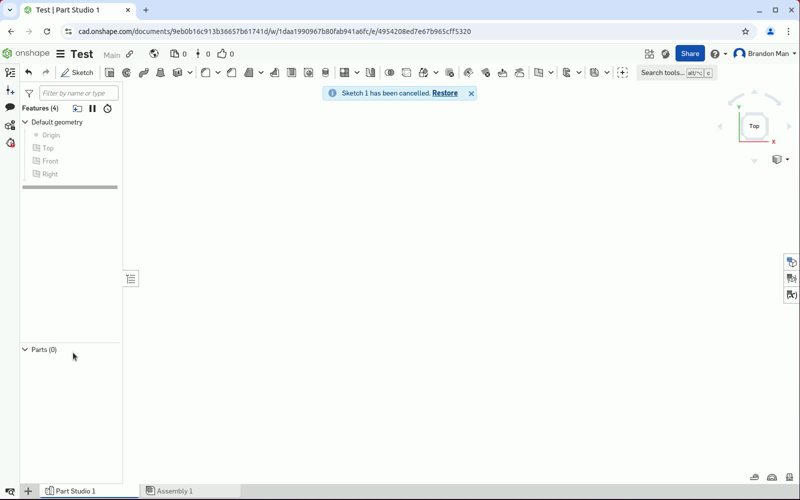
key(up)
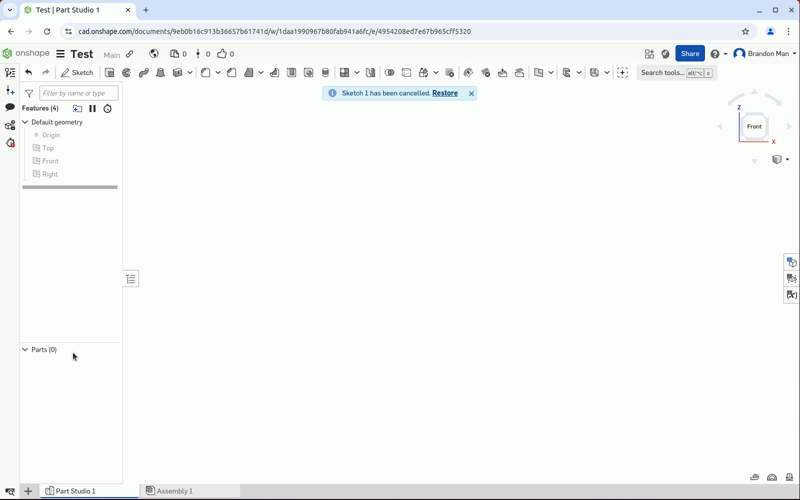
key_up(shift)
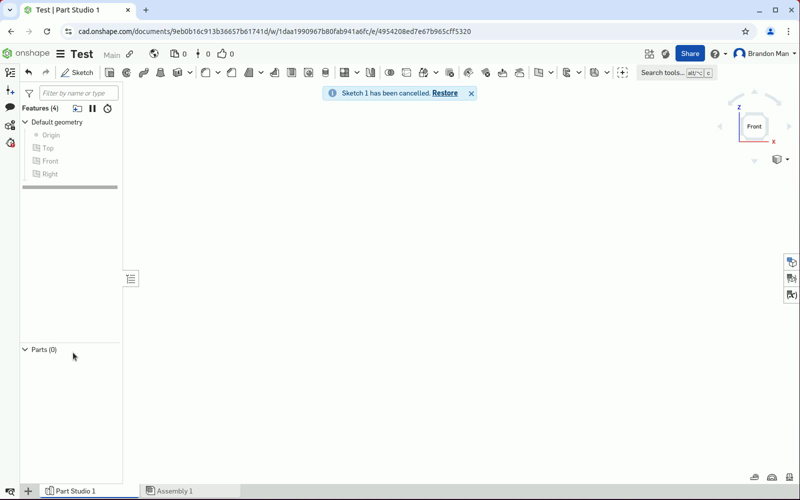
key(space)
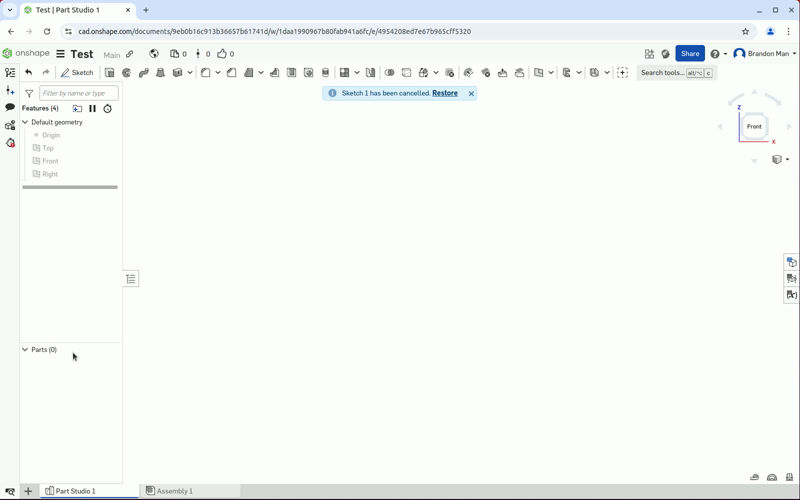
key_down(shift)
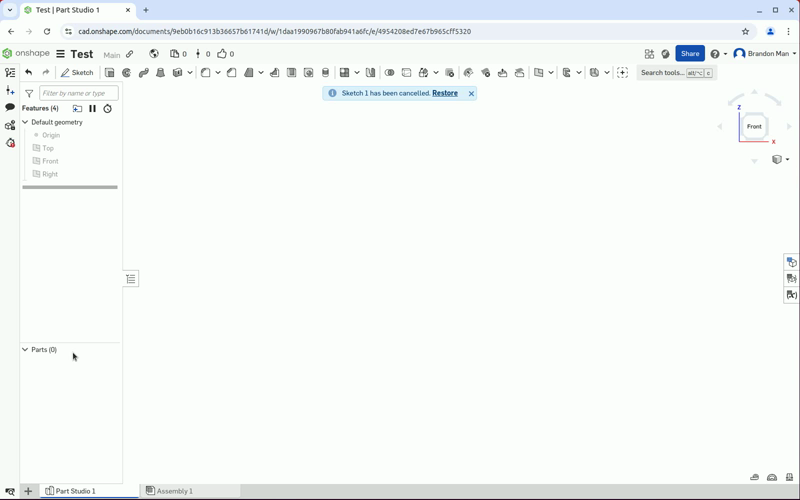
key(left)
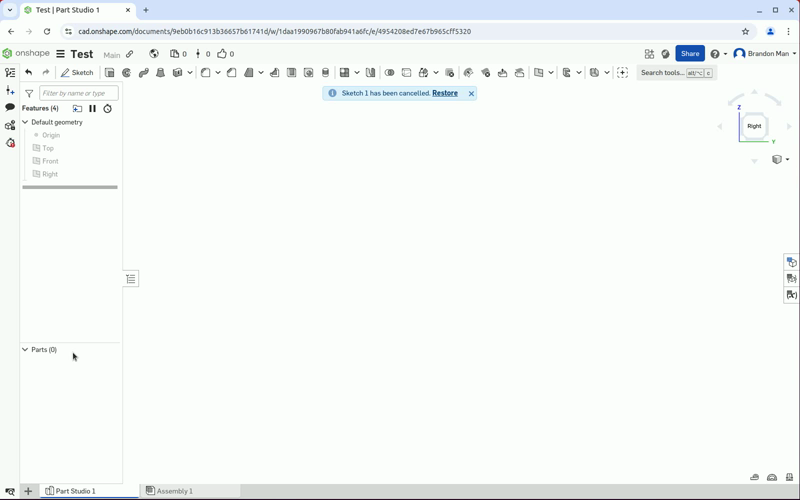
key_up(shift)
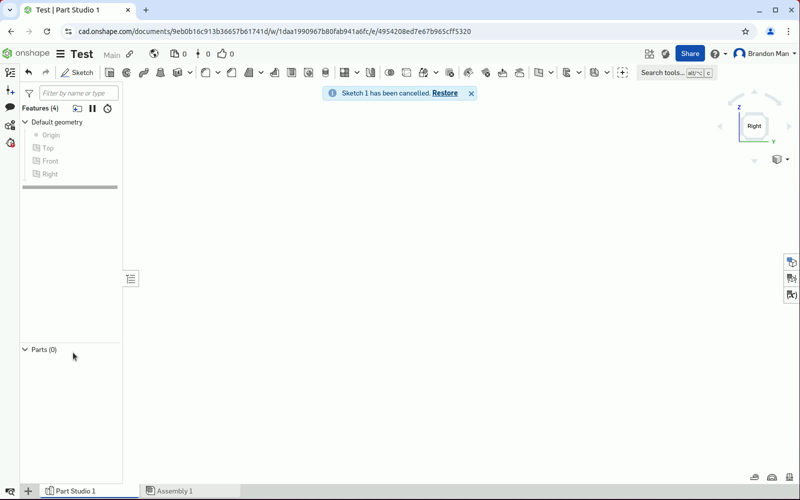
mouse_move(73, 352)
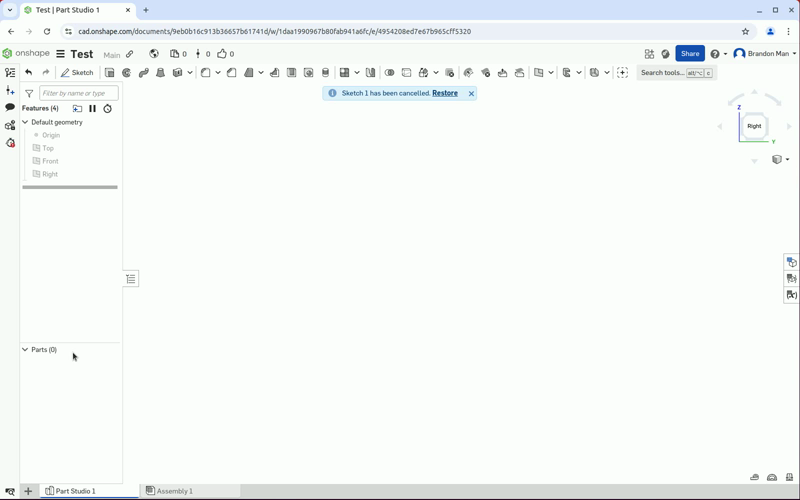
key(shift+y)
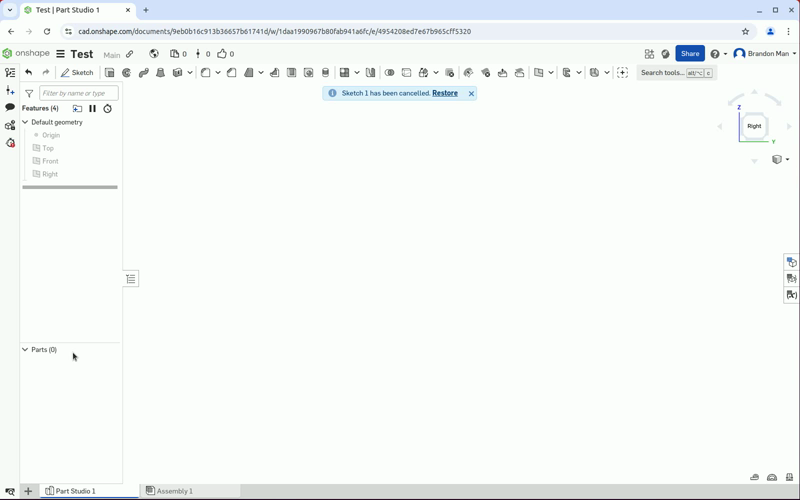
key(shift+s)
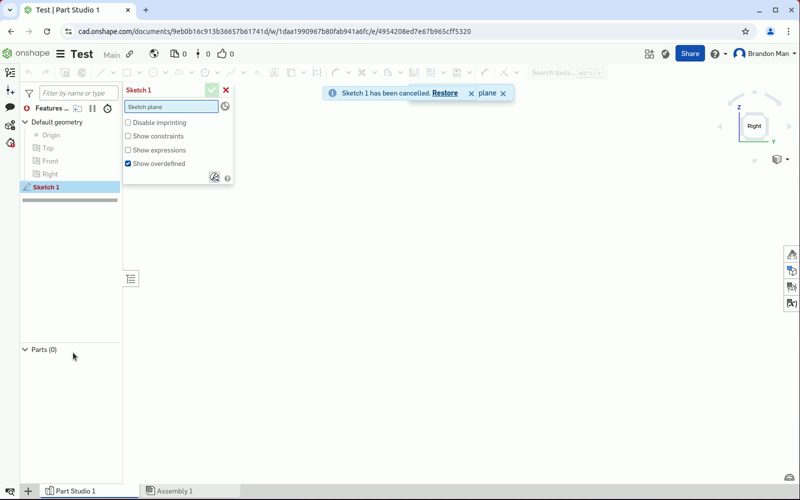
mouse_move(73, 176)
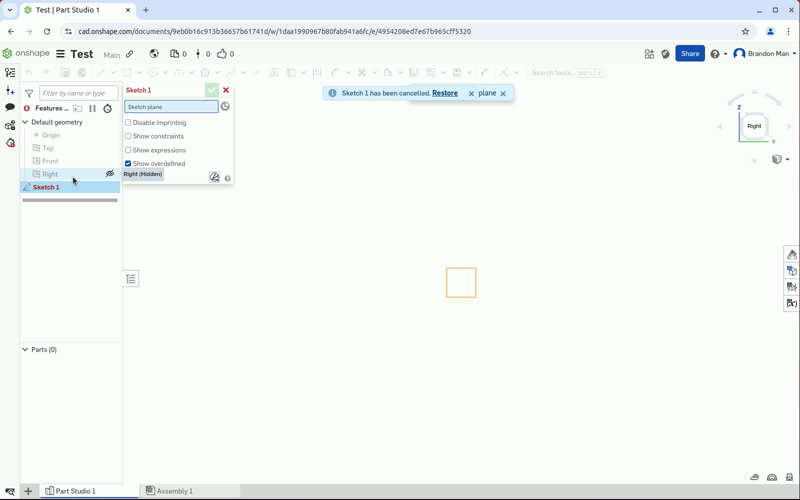
click(73, 176)
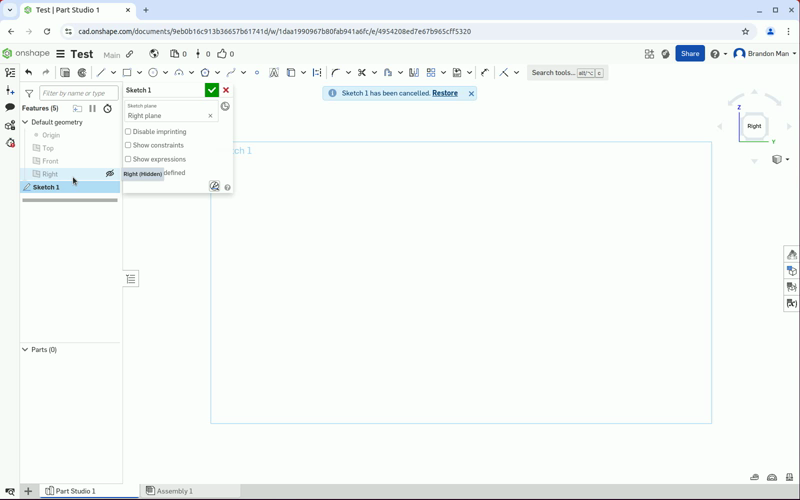
mouse_move(73, 352)
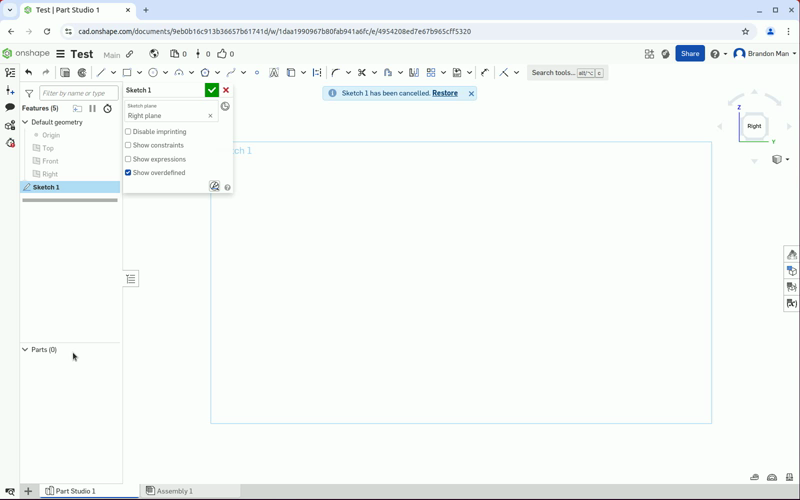
key(y)
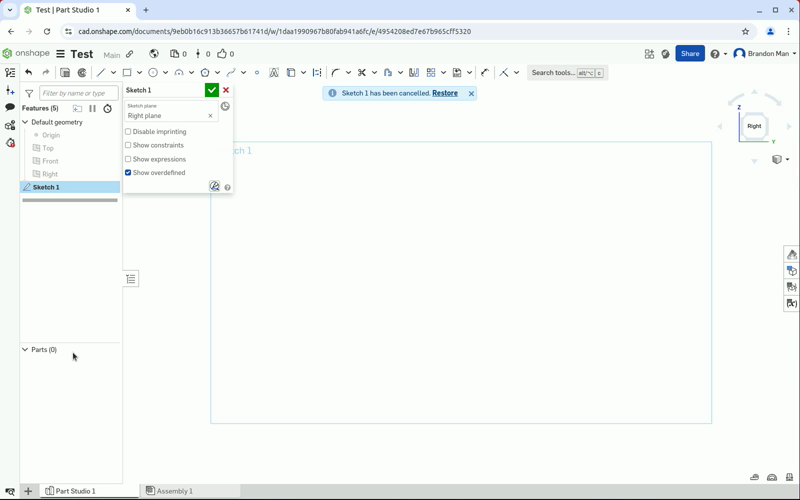
key(l)
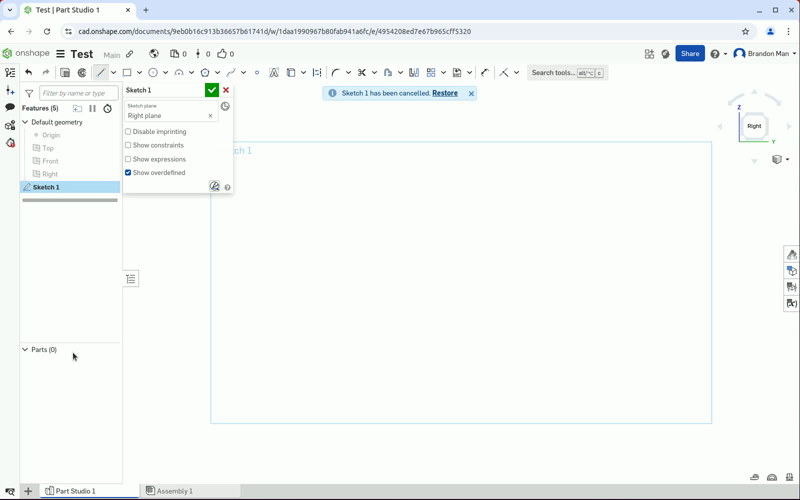
key_down(shift)
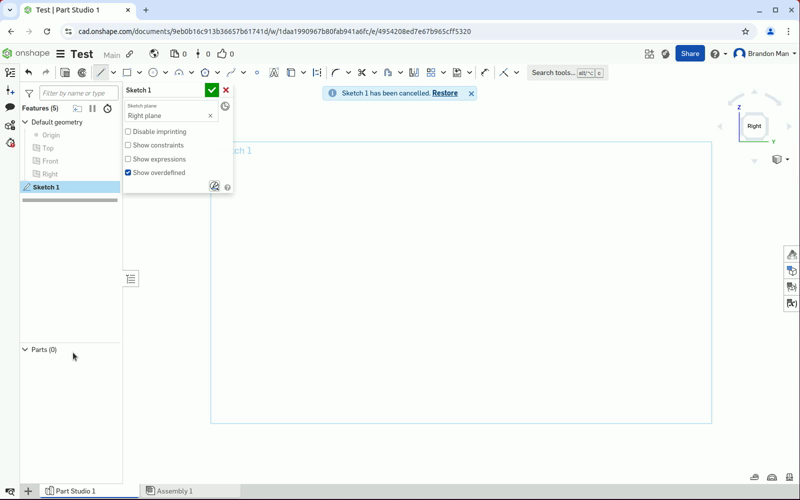
mouse_move(441, 189)
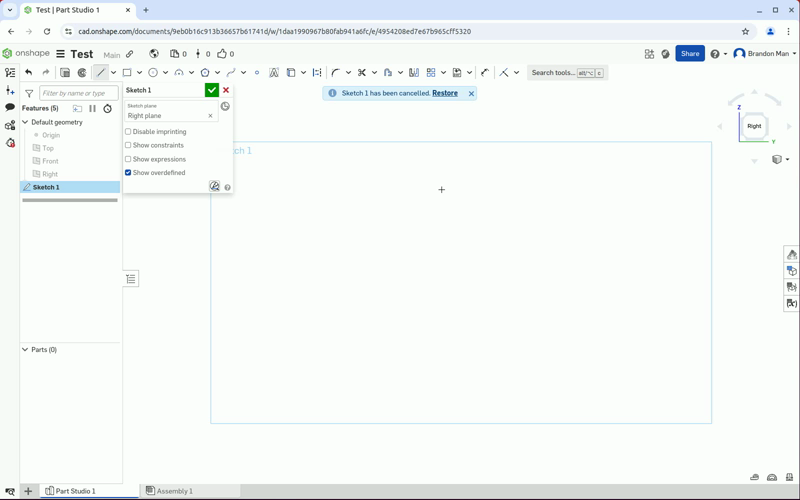
click(441, 189)
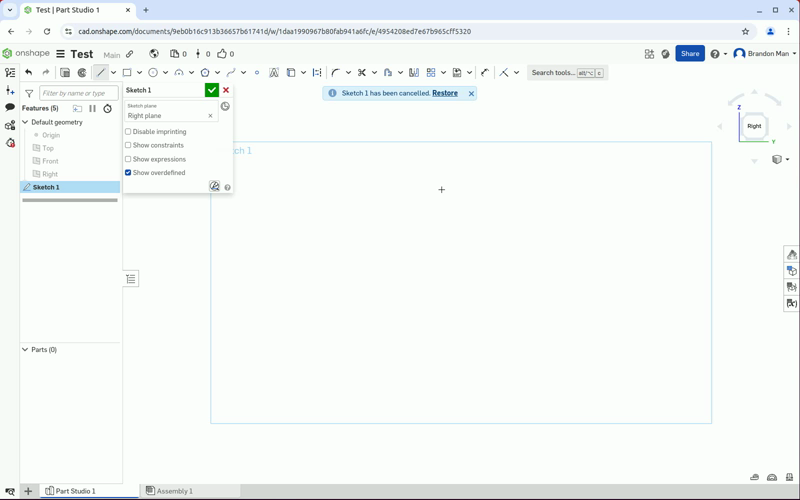
key_up(shift)
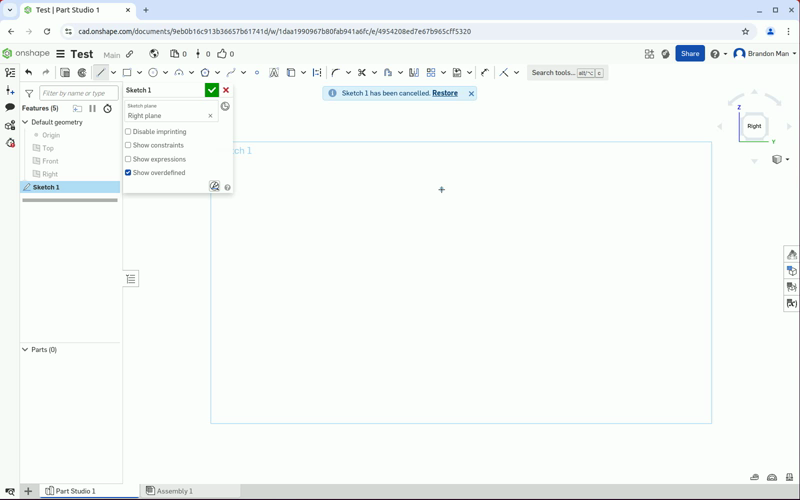
key_down(shift)
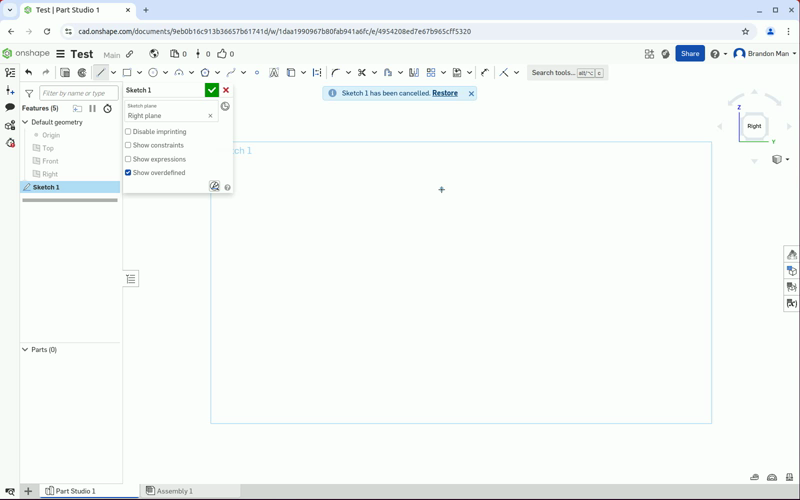
mouse_move(471, 189)
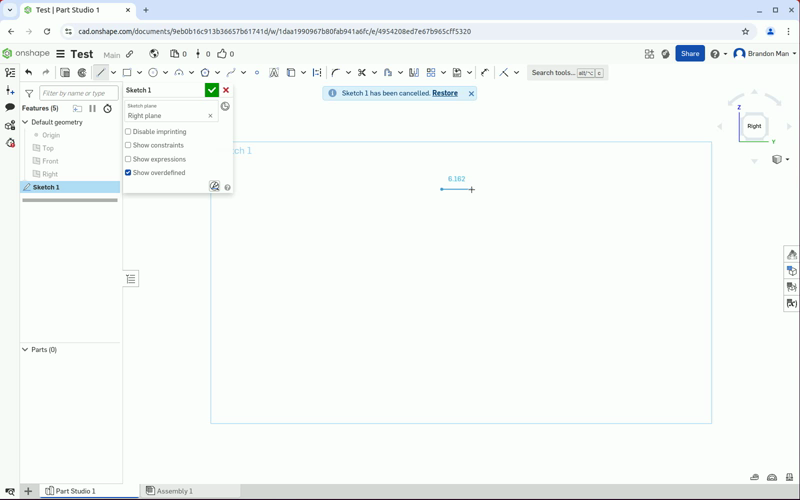
mouse_move(454, 189)
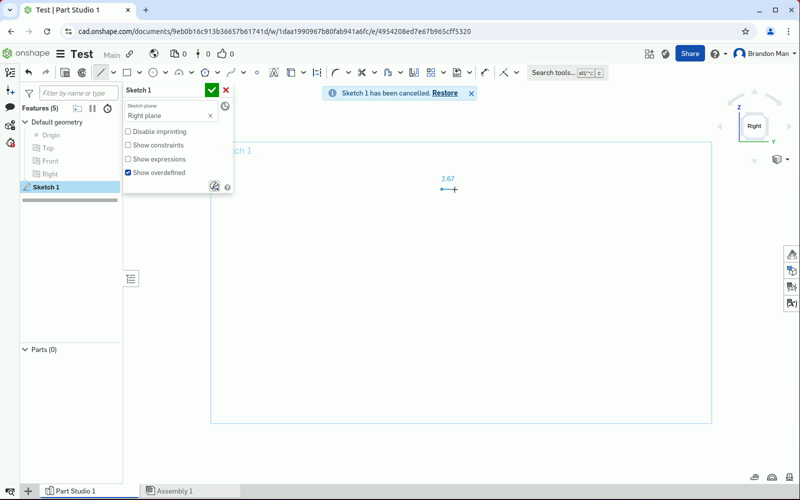
click(454, 189)
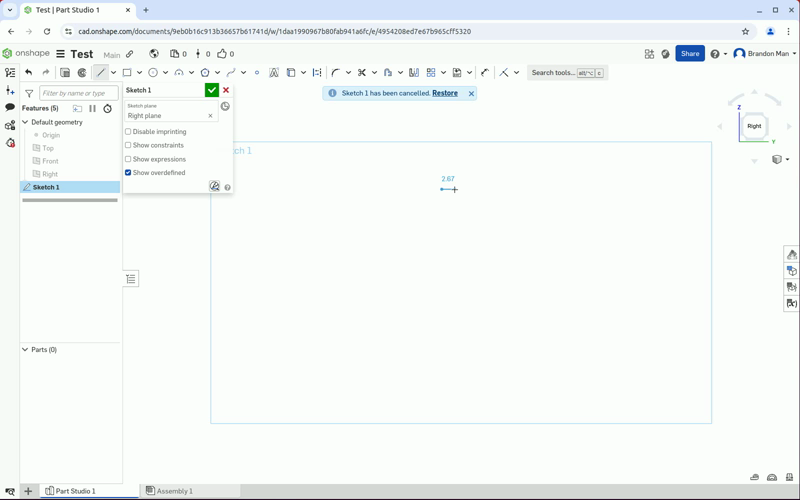
key_up(shift)
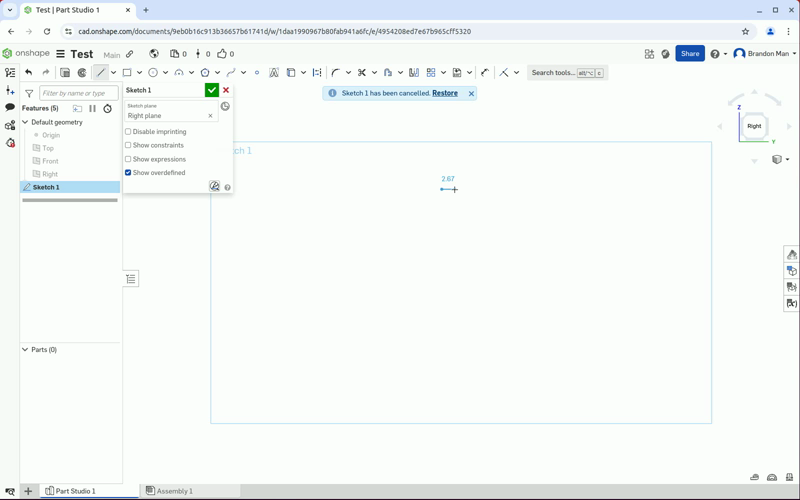
key(esc)
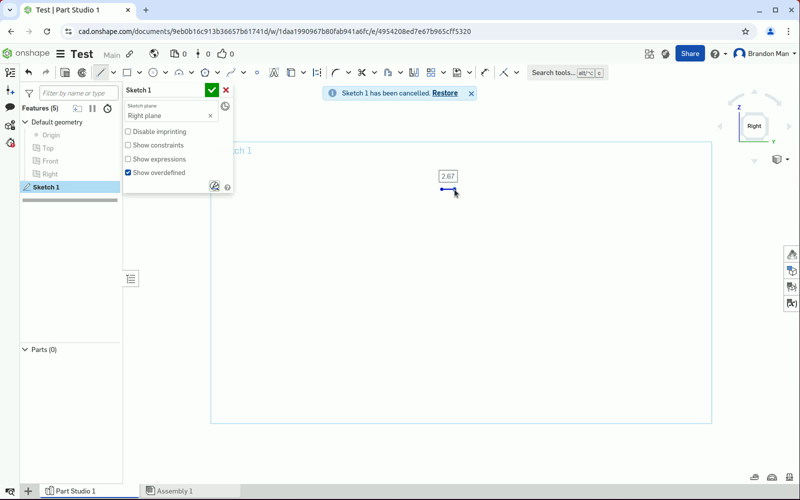
key(a)
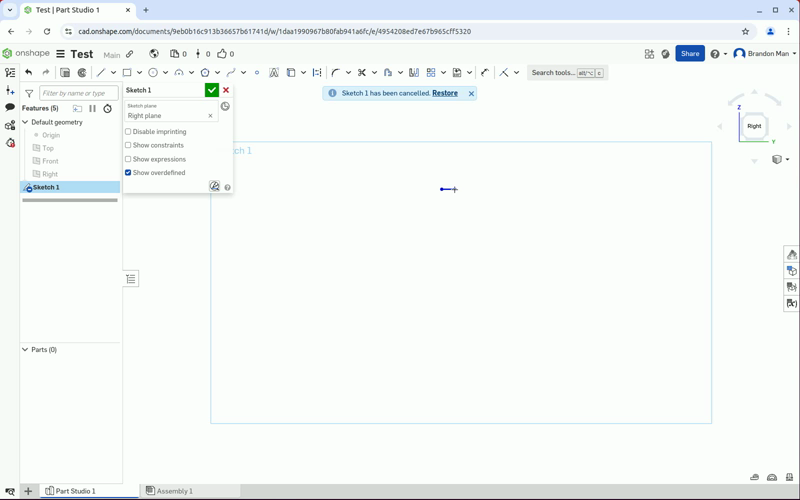
mouse_move(454, 189)
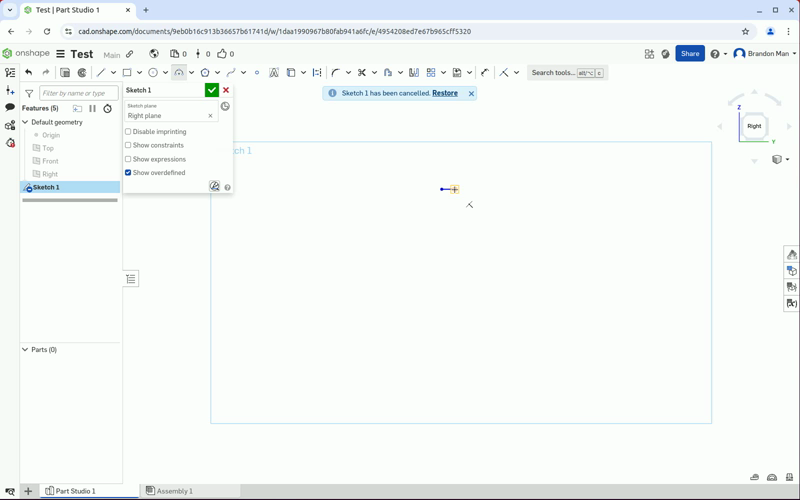
click(454, 189)
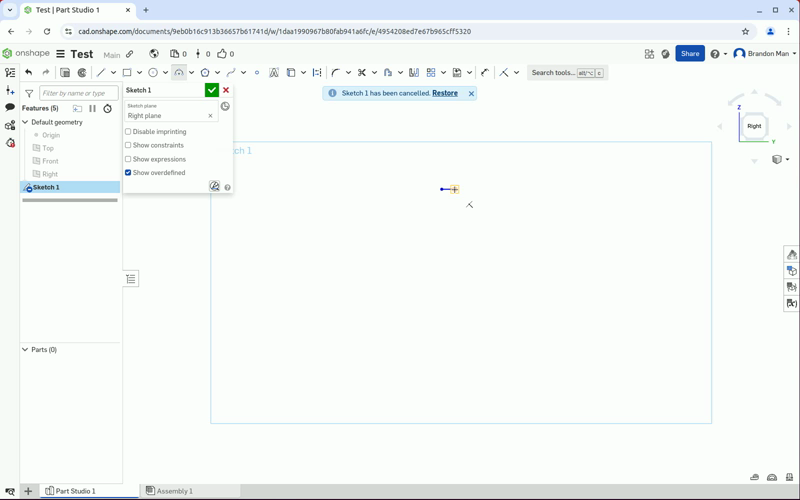
key_down(shift)
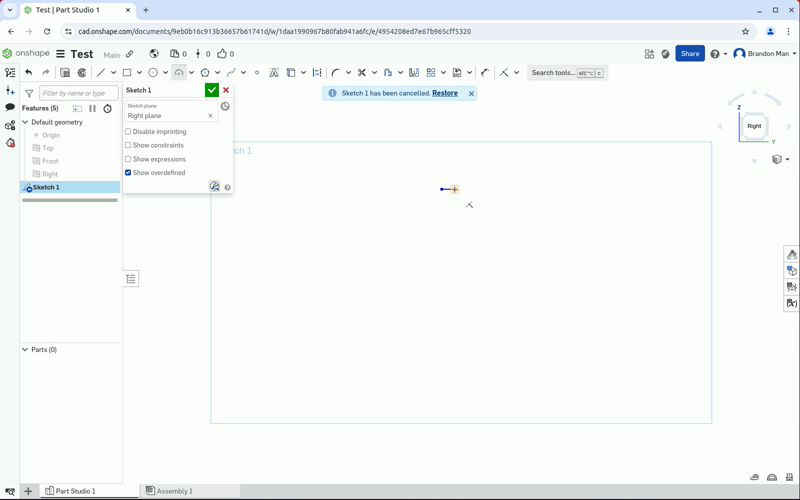
mouse_move(467, 189)
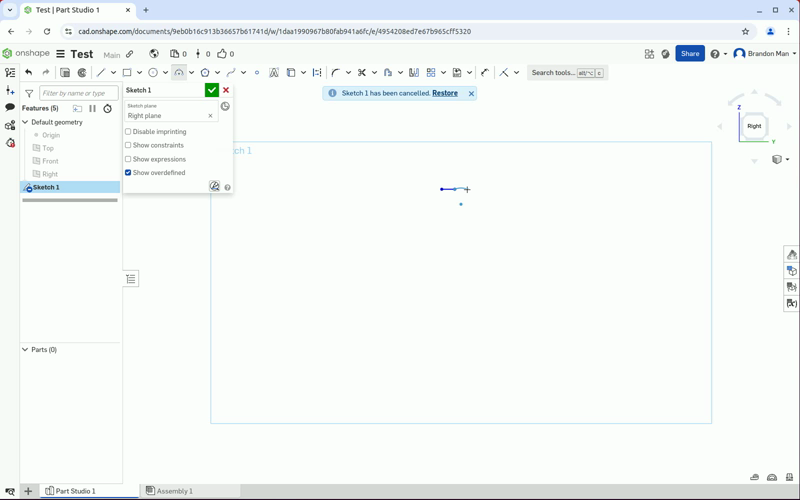
click(467, 189)
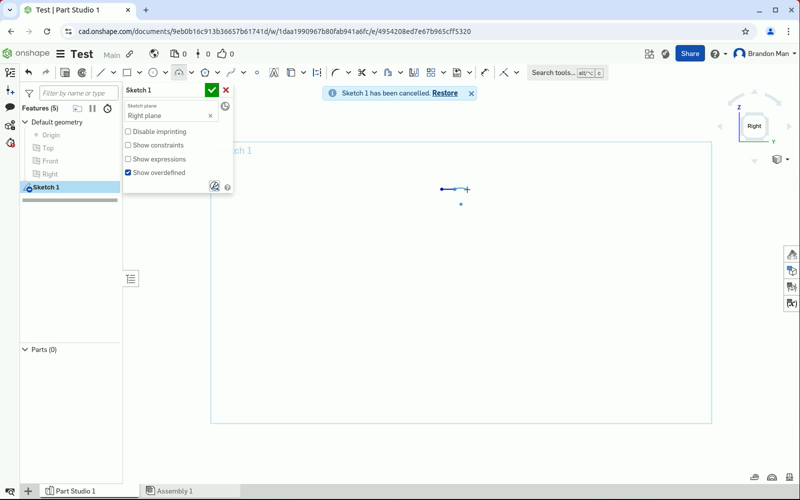
mouse_move(461, 183)
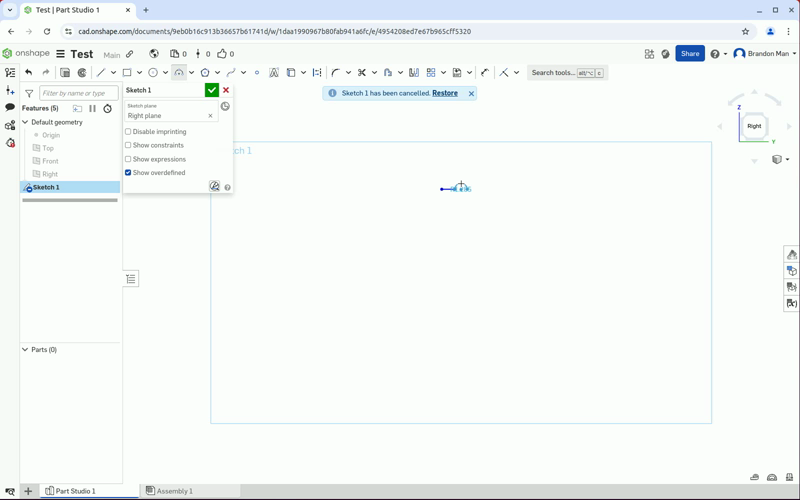
click(461, 183)
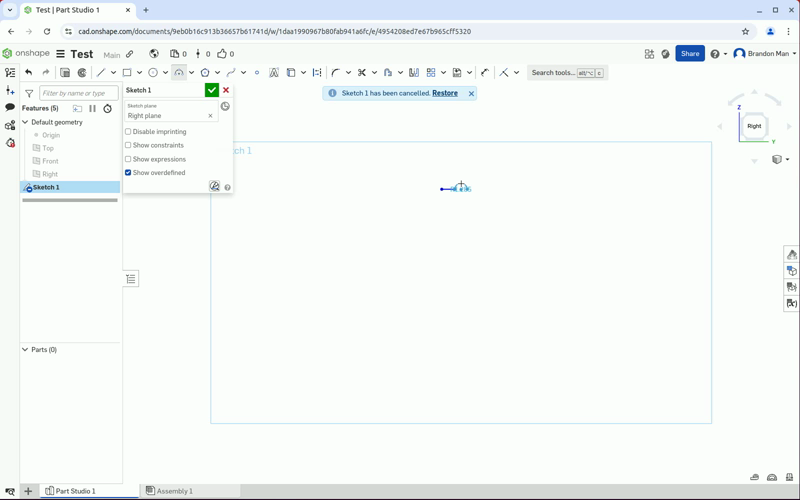
key_up(shift)
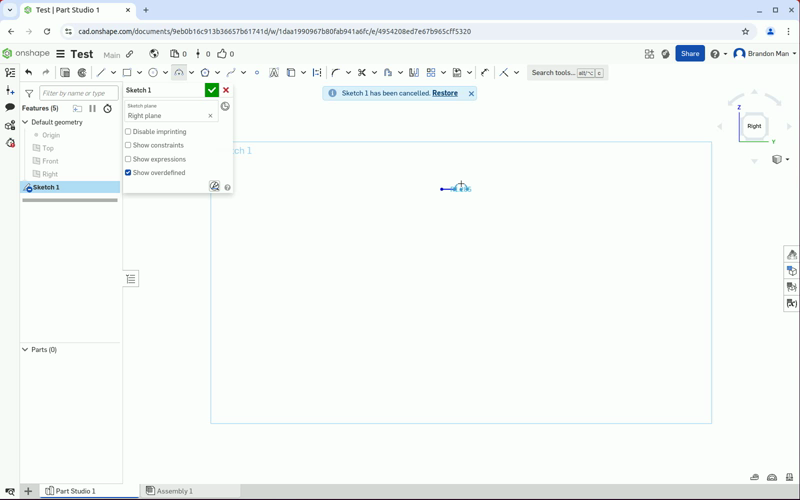
key(esc)
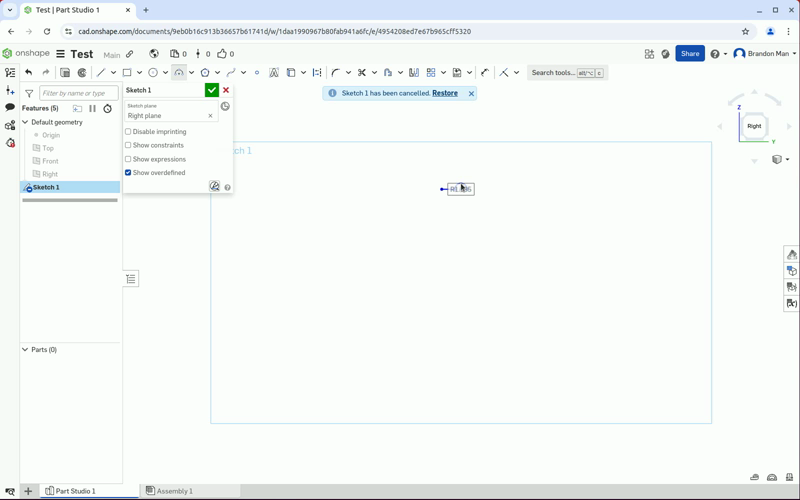
key(l)
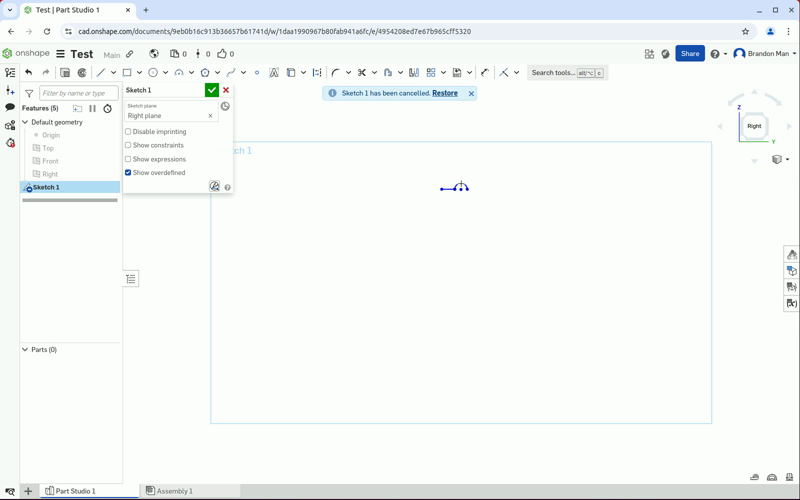
mouse_move(467, 189)
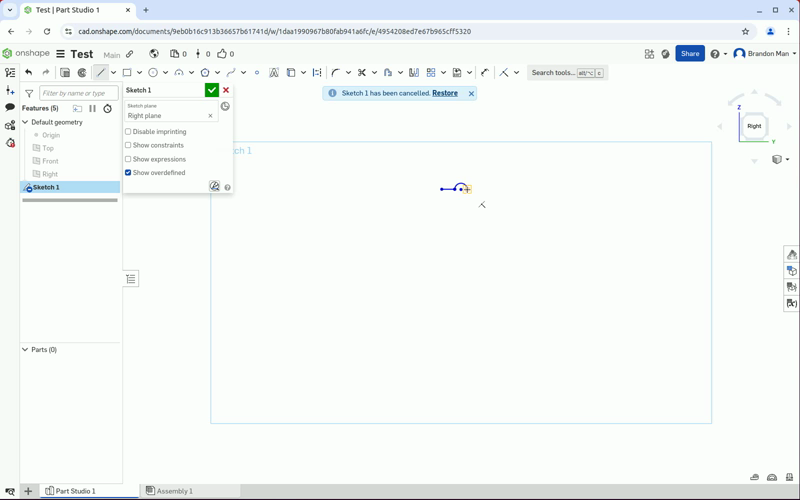
click(467, 189)
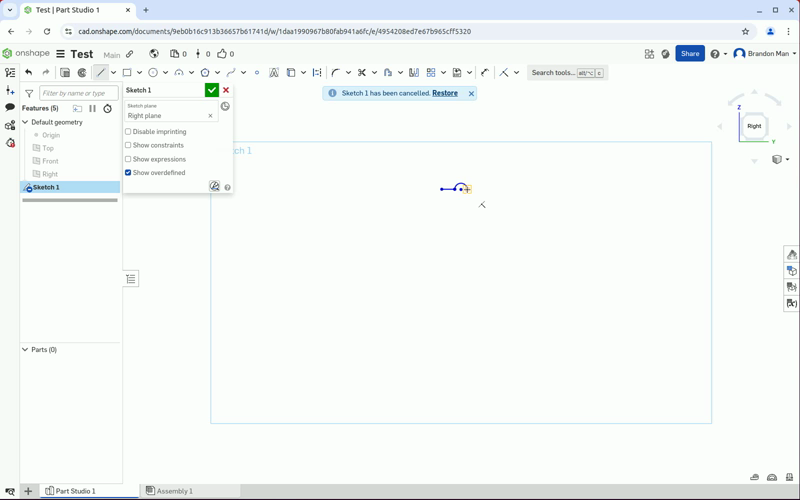
key_down(shift)
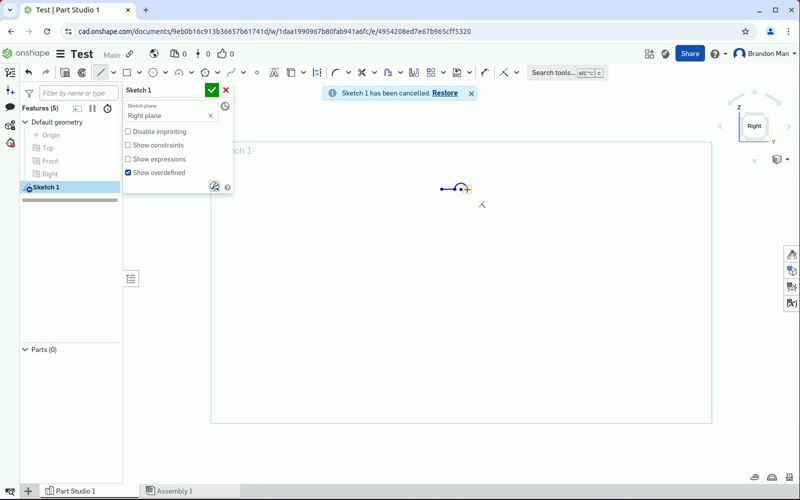
mouse_move(497, 189)
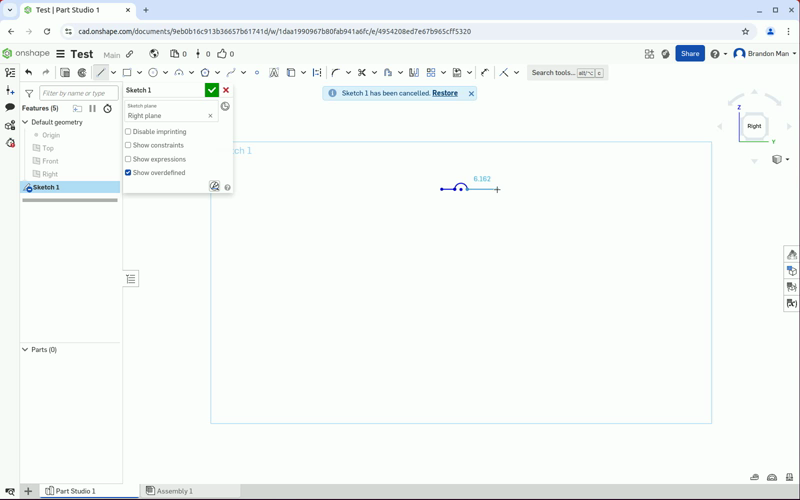
mouse_move(480, 189)
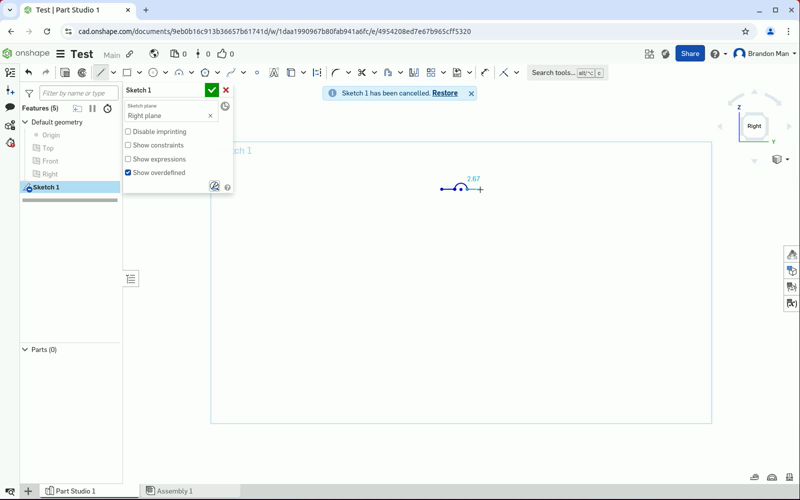
click(480, 189)
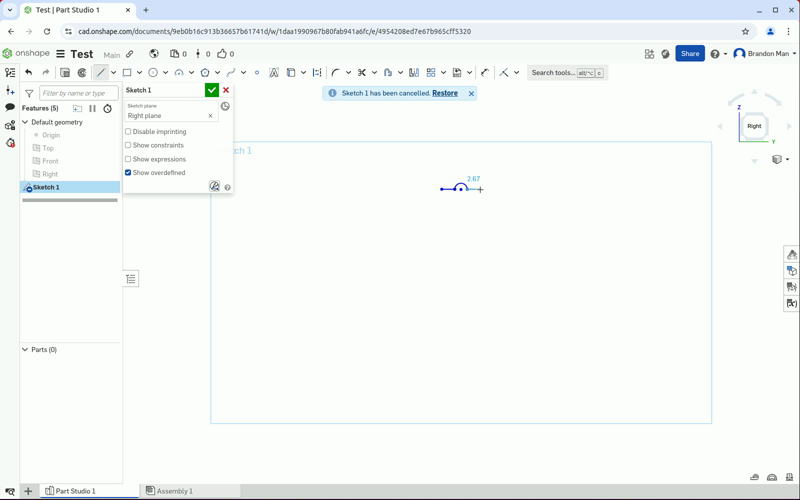
key_up(shift)
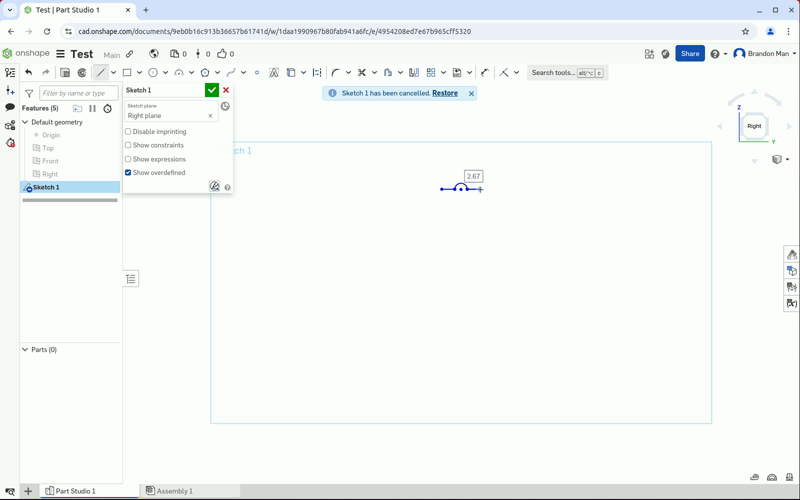
key(esc)
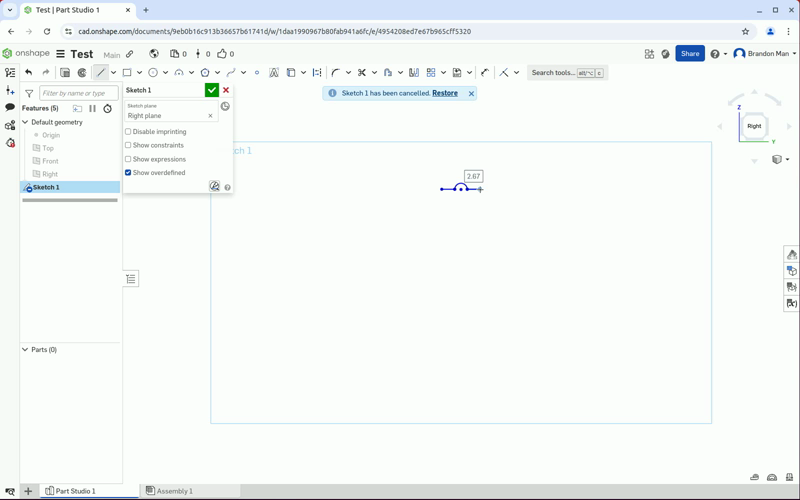
key(a)
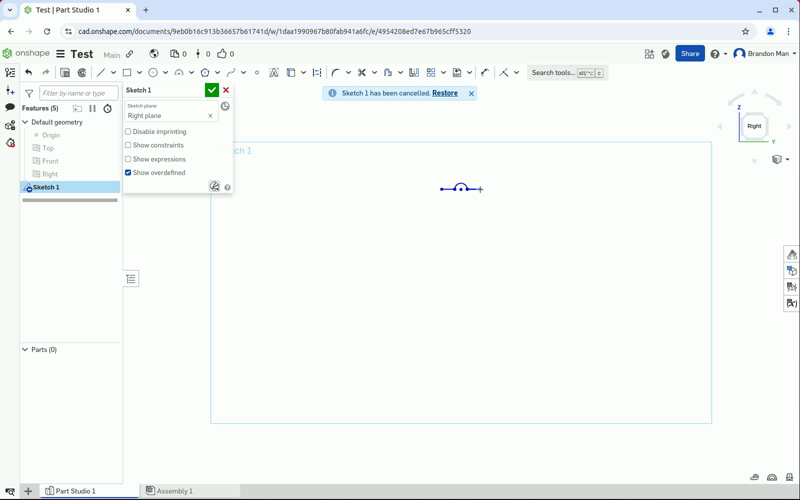
mouse_move(480, 189)
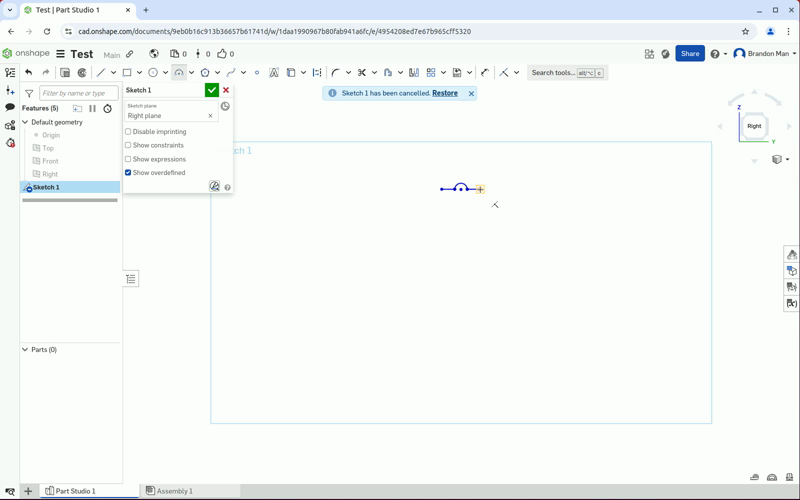
click(480, 189)
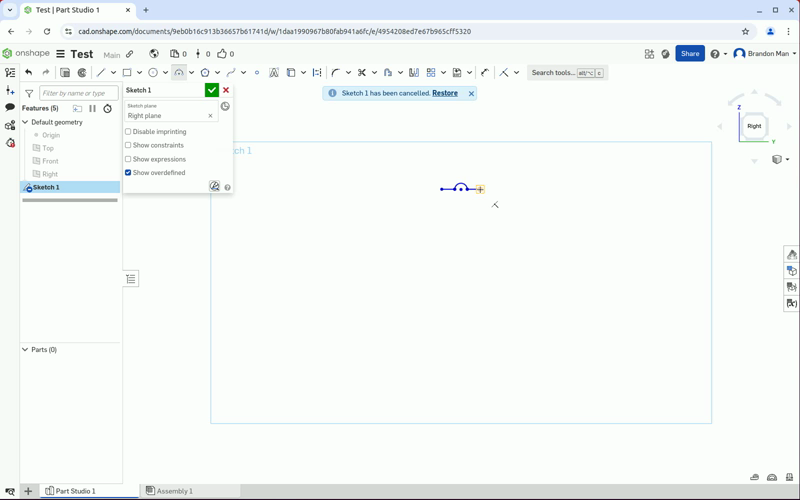
mouse_move(441, 189)
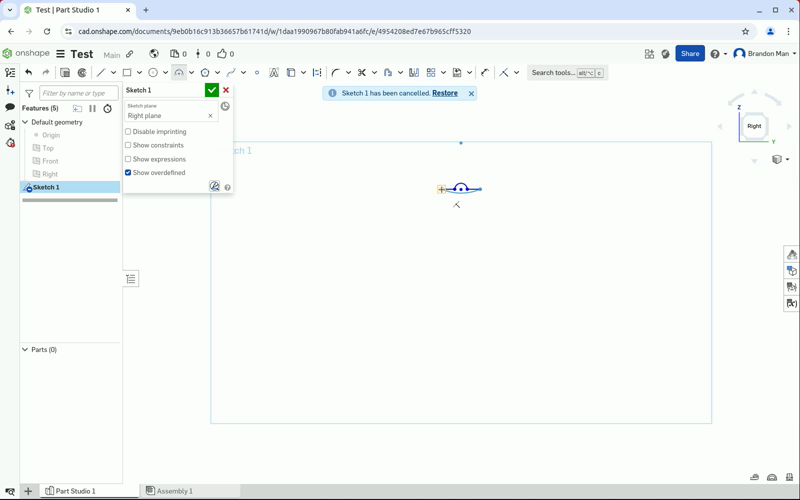
click(441, 189)
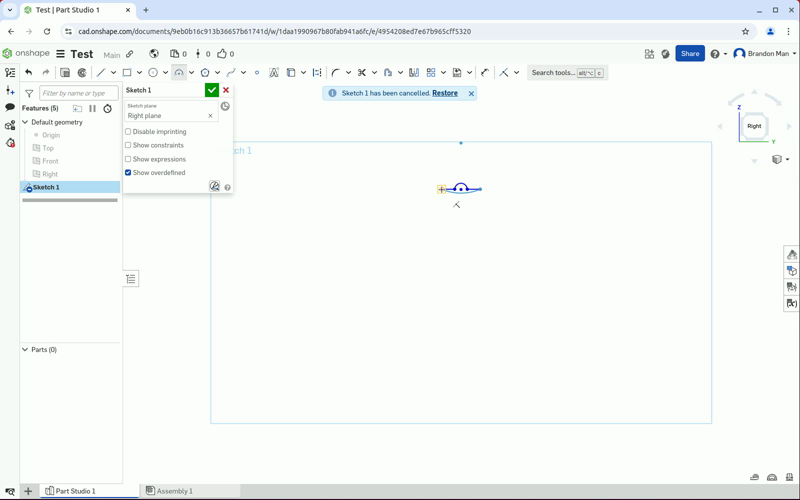
key_down(shift)
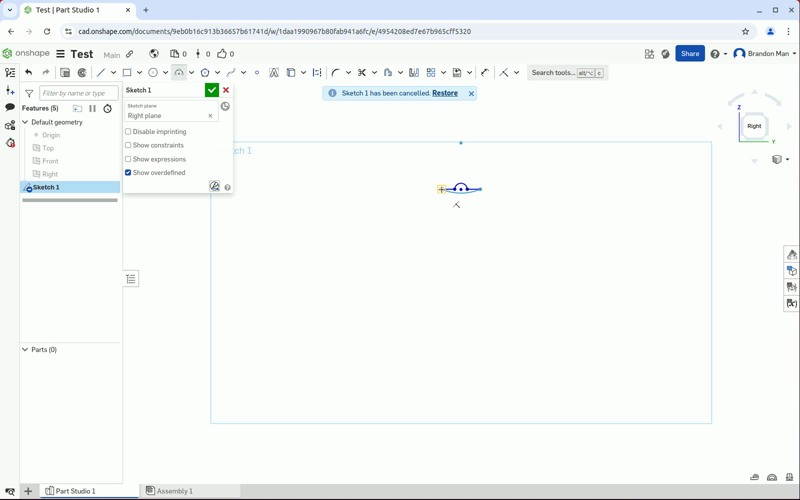
mouse_move(461, 170)
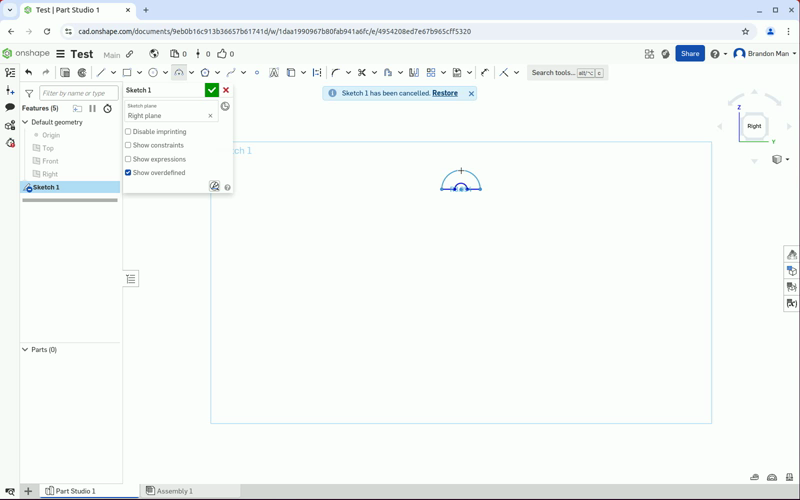
click(461, 170)
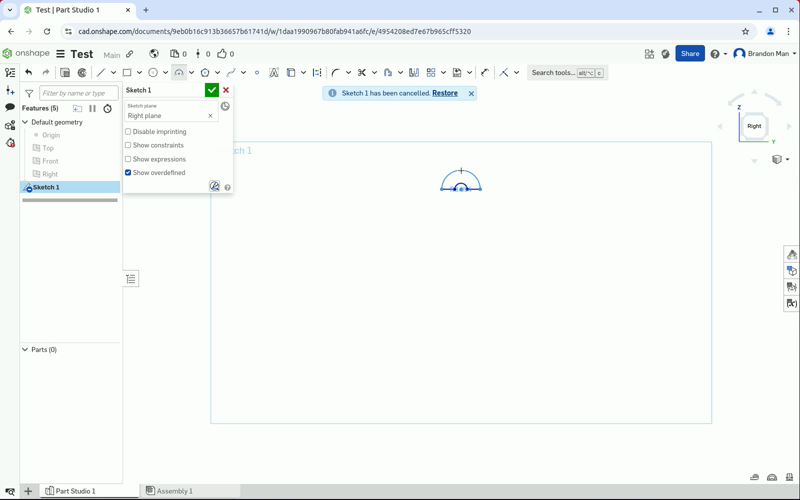
key_up(shift)
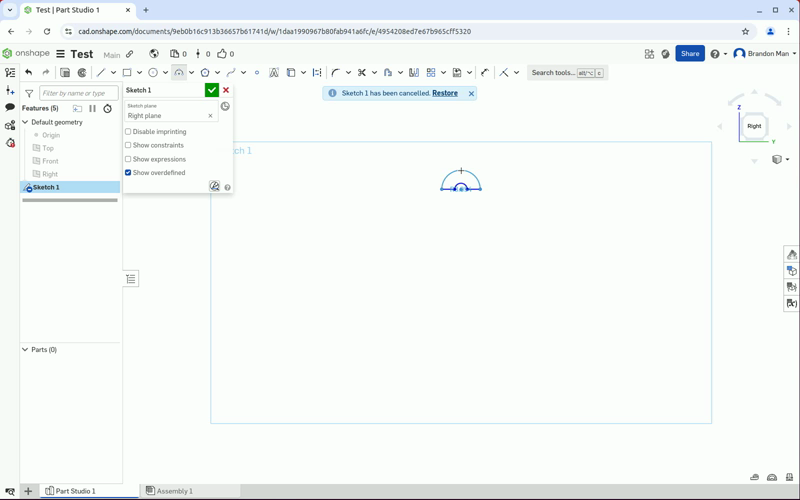
key(esc)
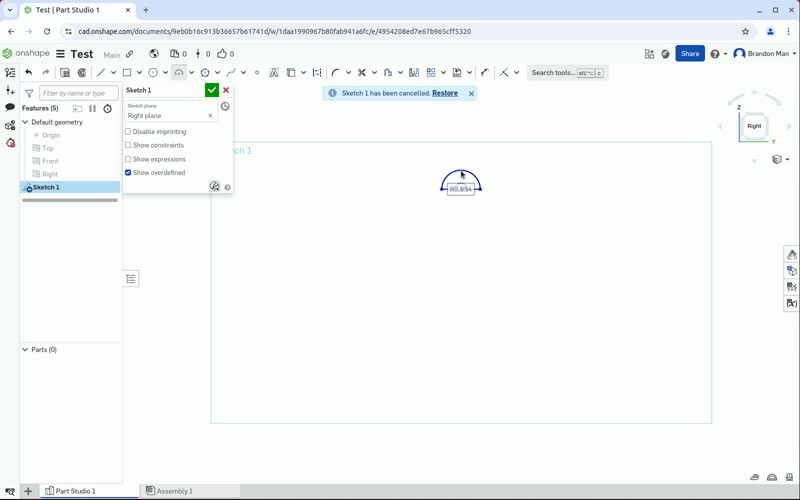
mouse_move(467, 183)
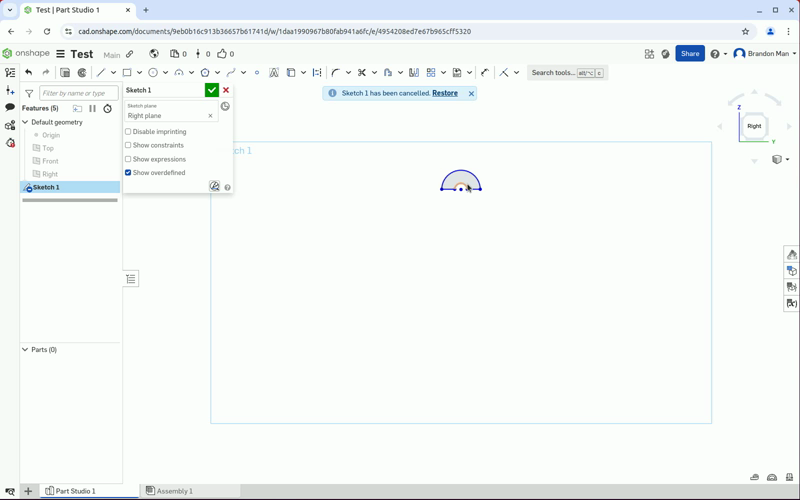
scroll(6)
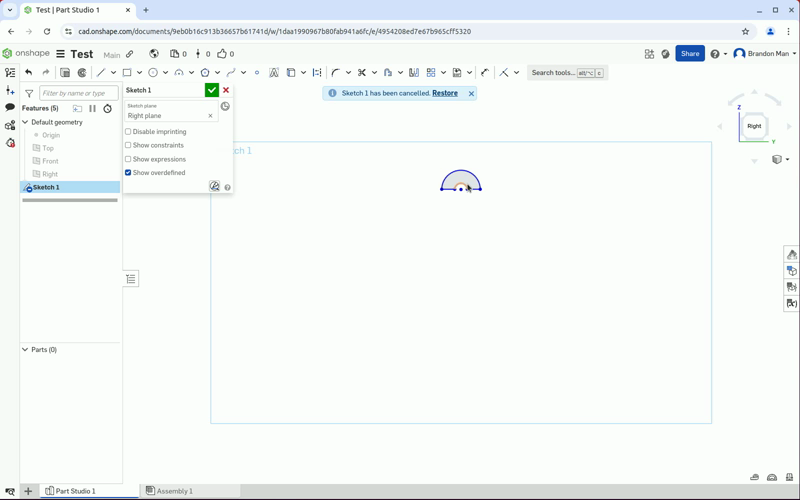
scroll(6)
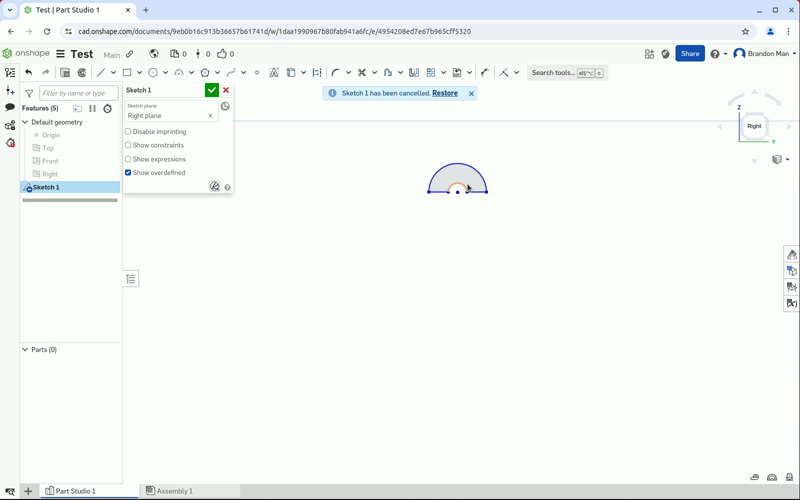
scroll(6)
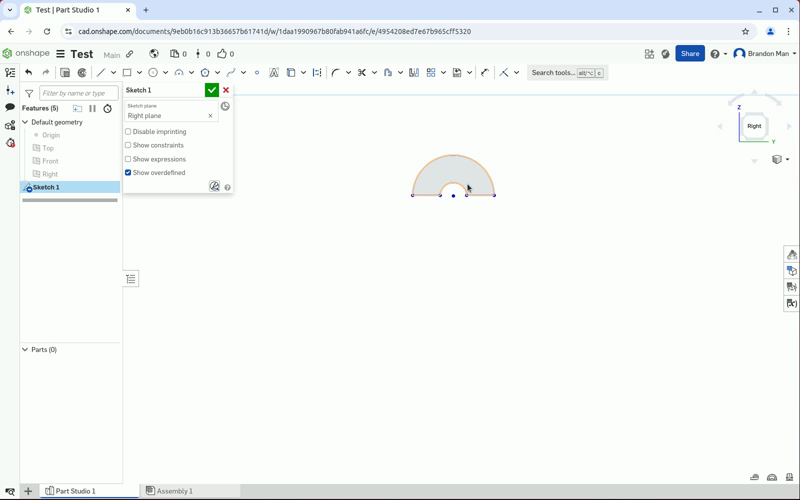
scroll(6)
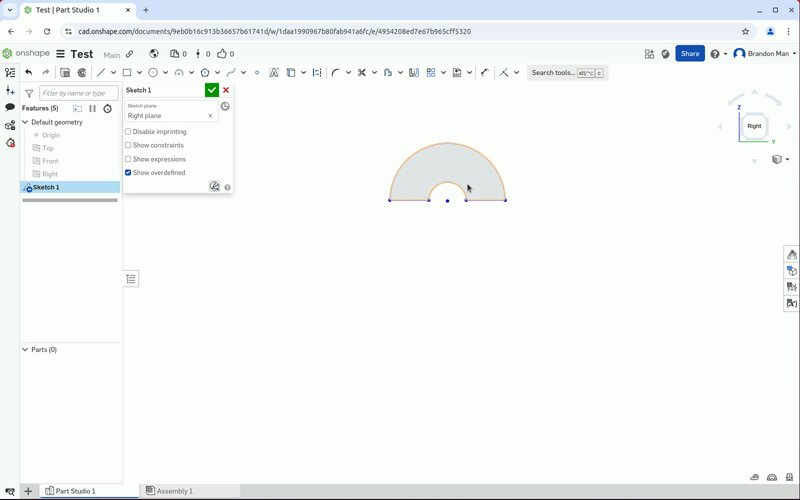
scroll(6)
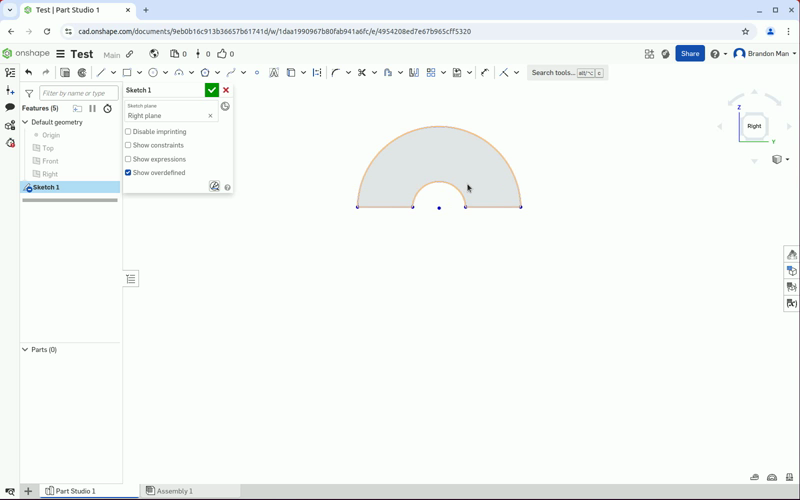
scroll(6)
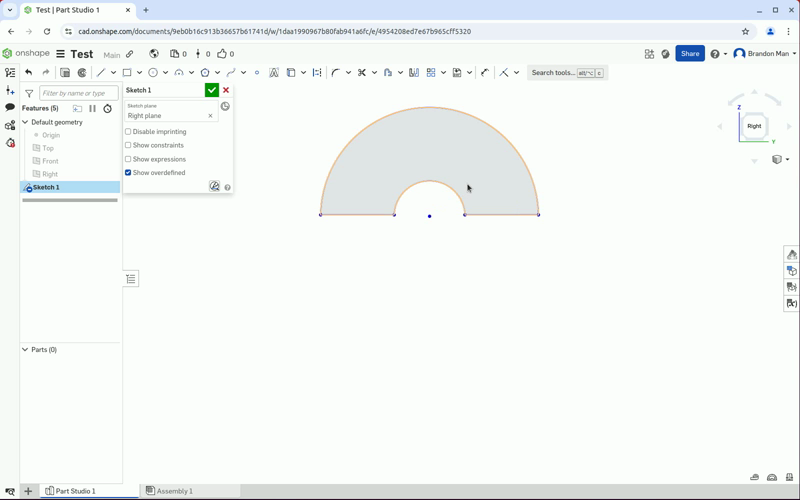
scroll(6)
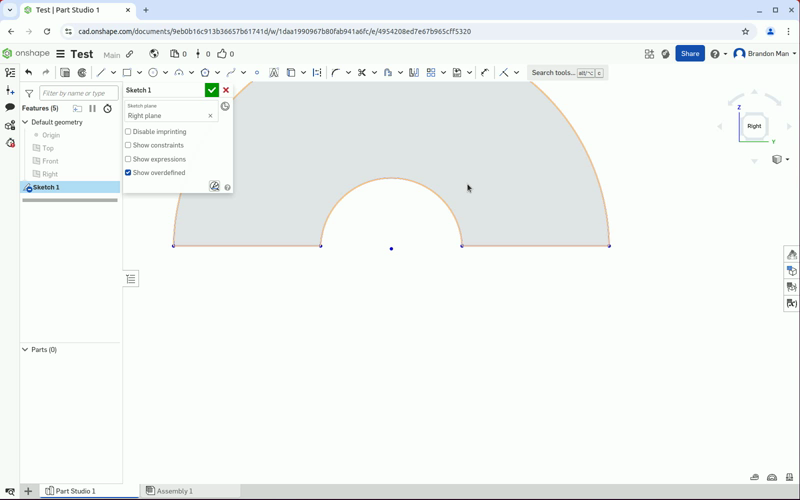
click(467, 183)
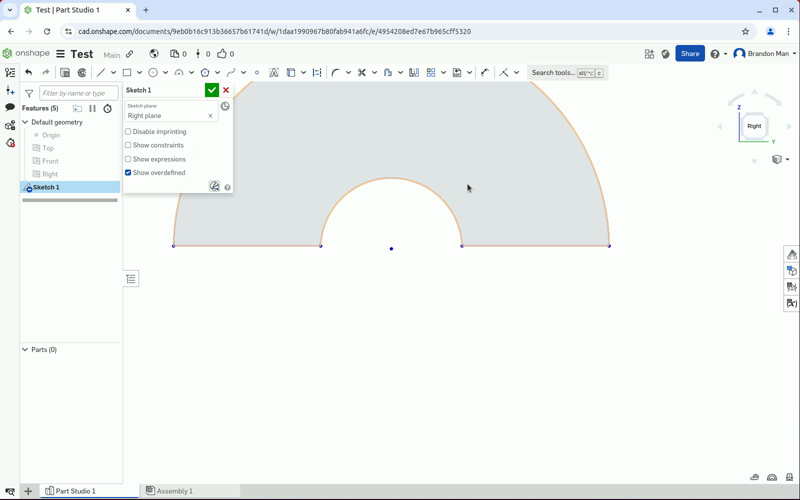
scroll(-6)
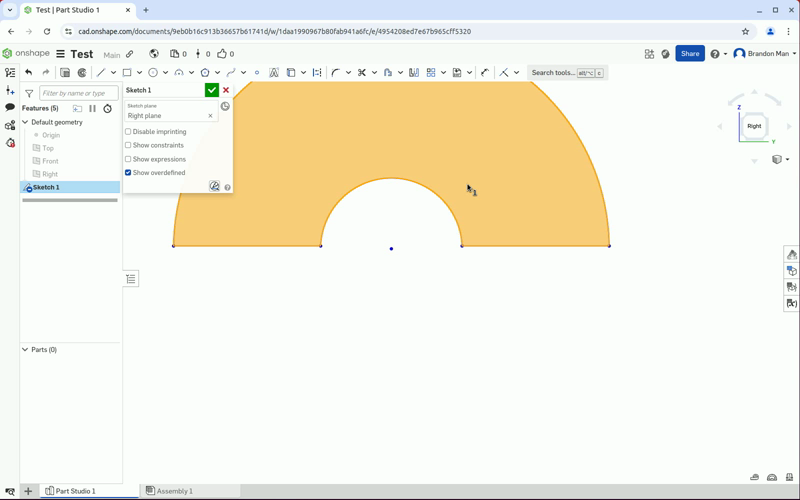
scroll(-6)
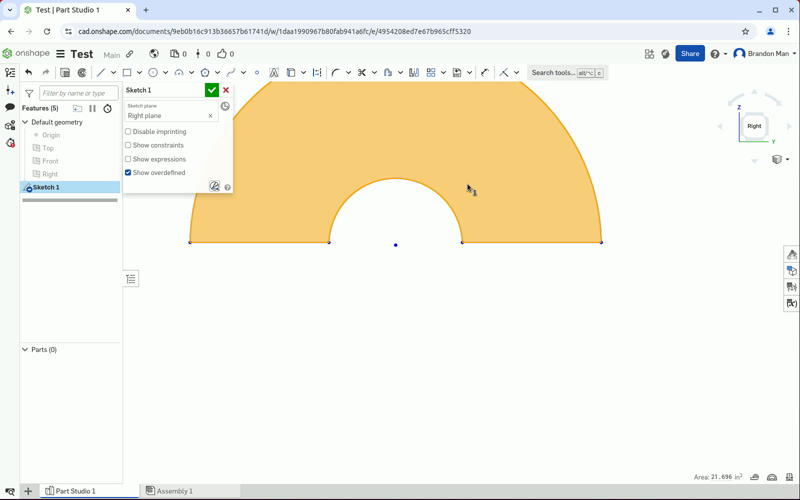
scroll(-6)
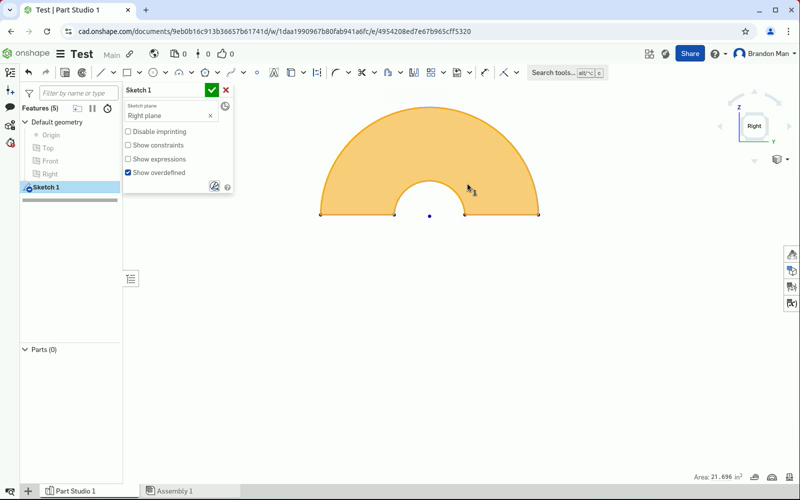
scroll(-6)
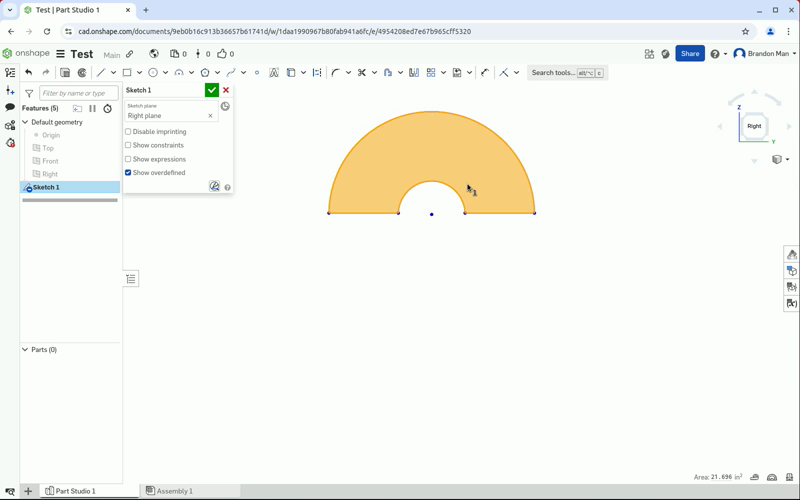
scroll(-6)
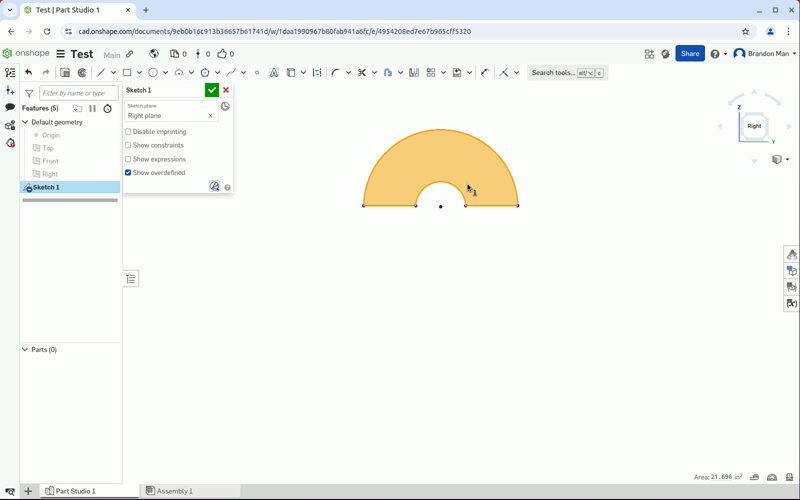
scroll(-6)
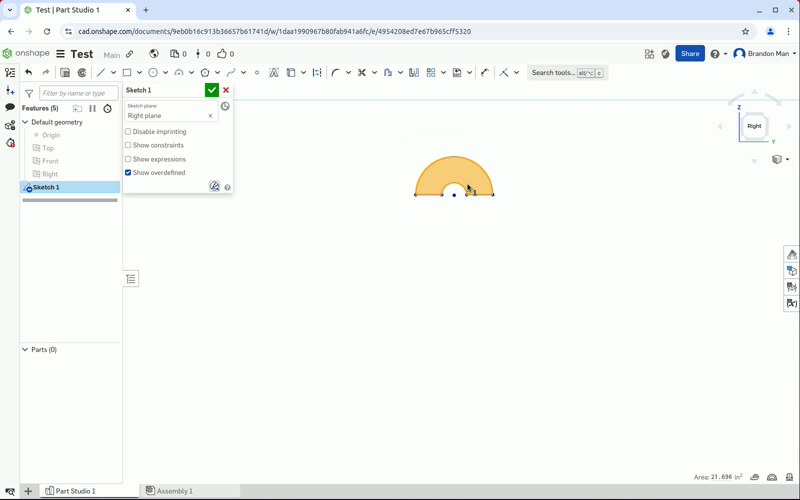
scroll(-6)
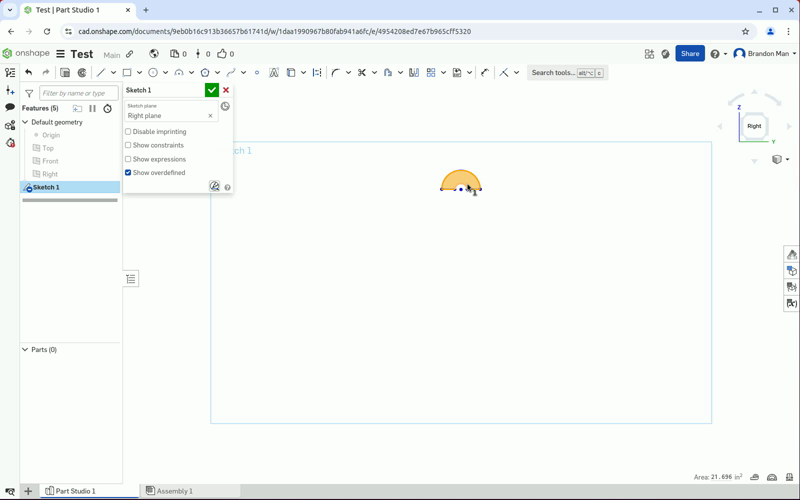
mouse_move(73, 352)
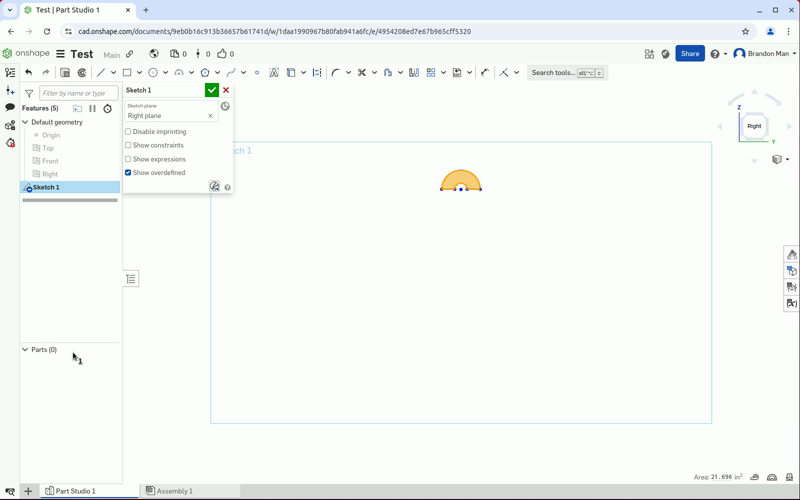
key(shift+y)
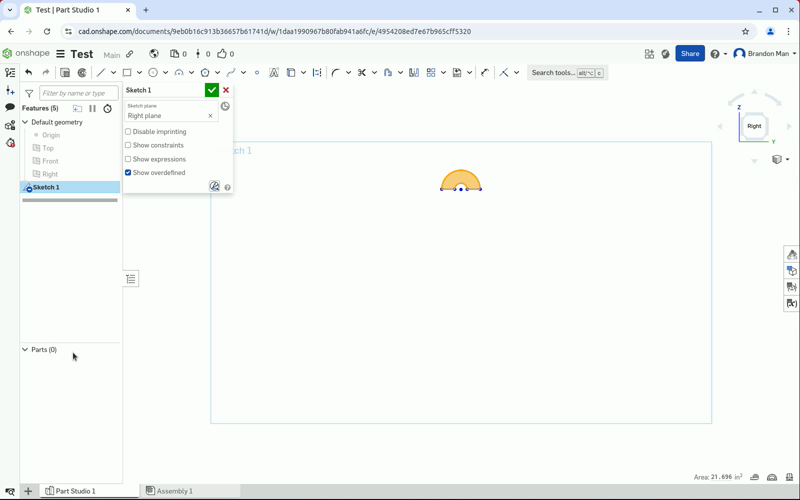
key(shift+e)
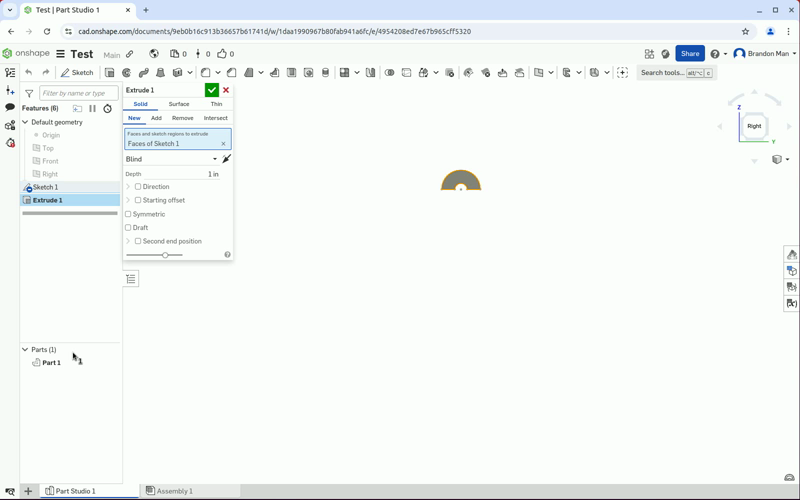
mouse_move(143, 106)
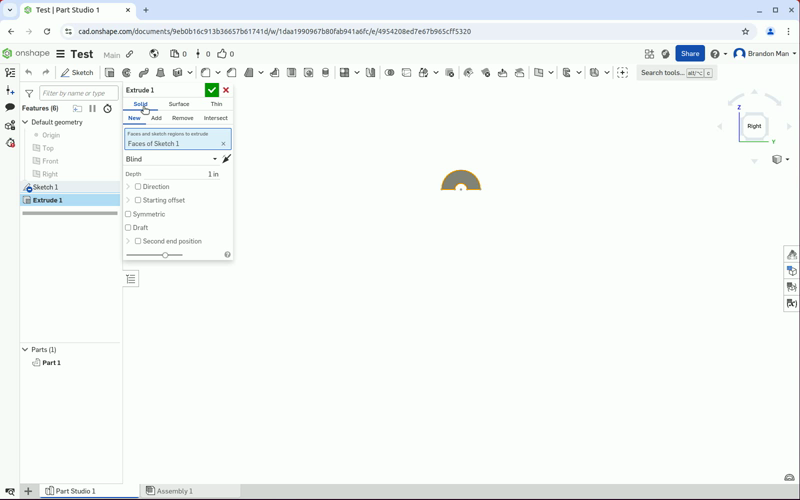
click(143, 106)
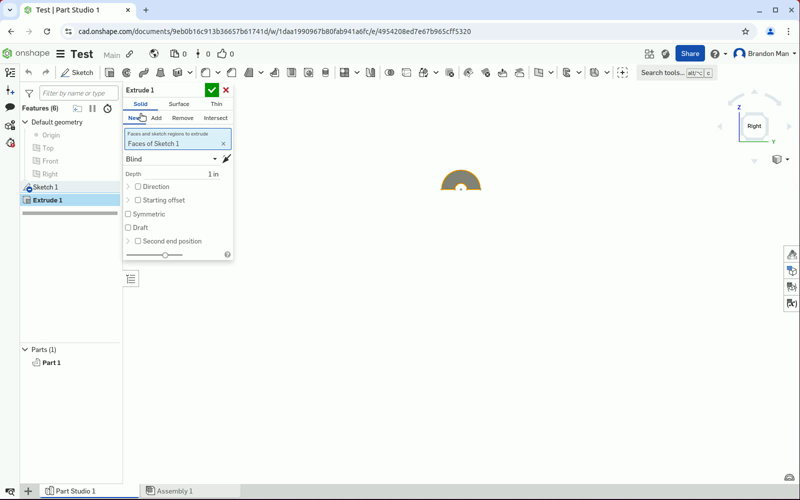
mouse_move(137, 120)
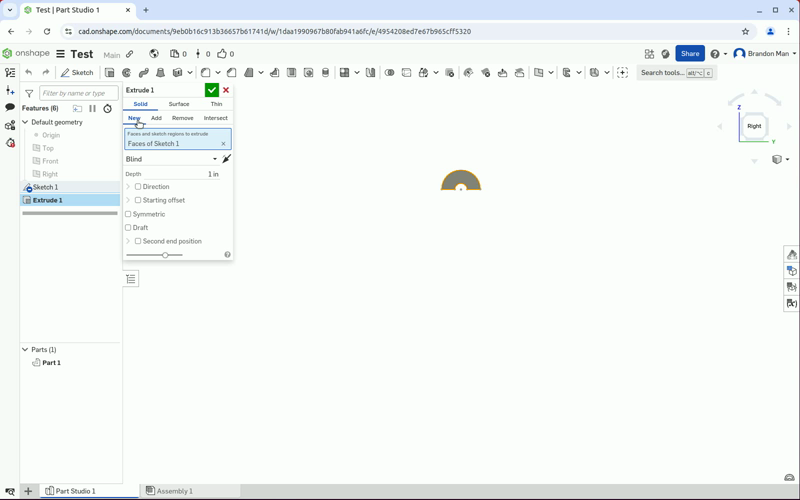
click(137, 120)
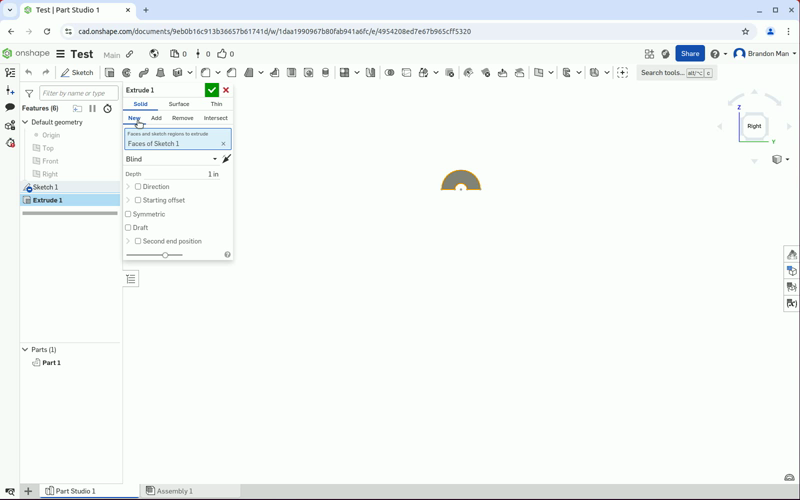
key(tab, 4)
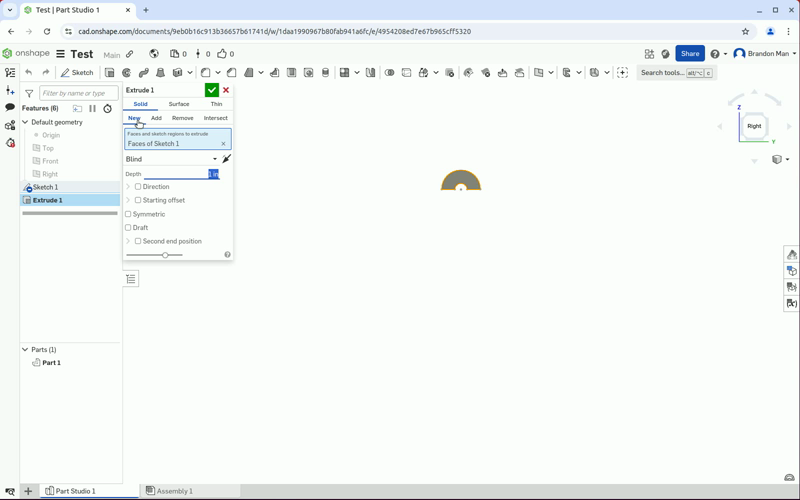
text(2.648)
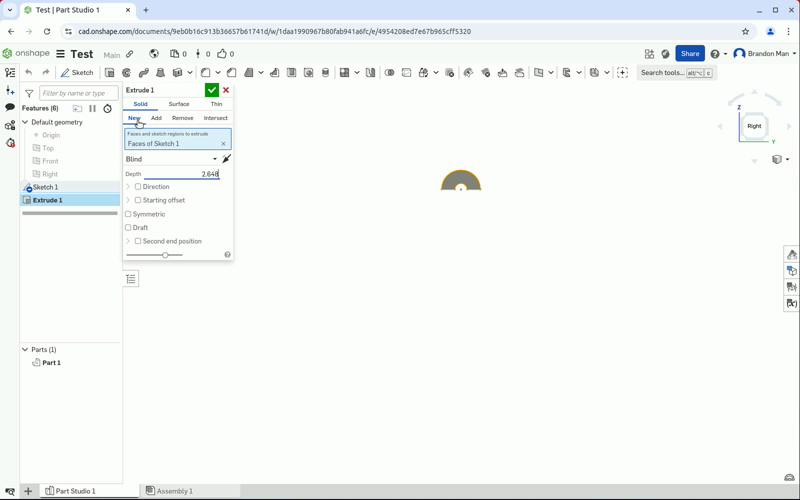
key(enter)
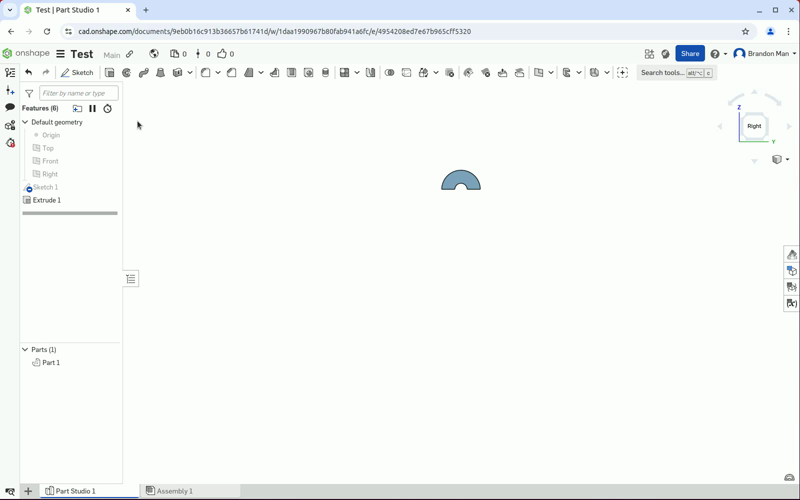
key(shift+h)
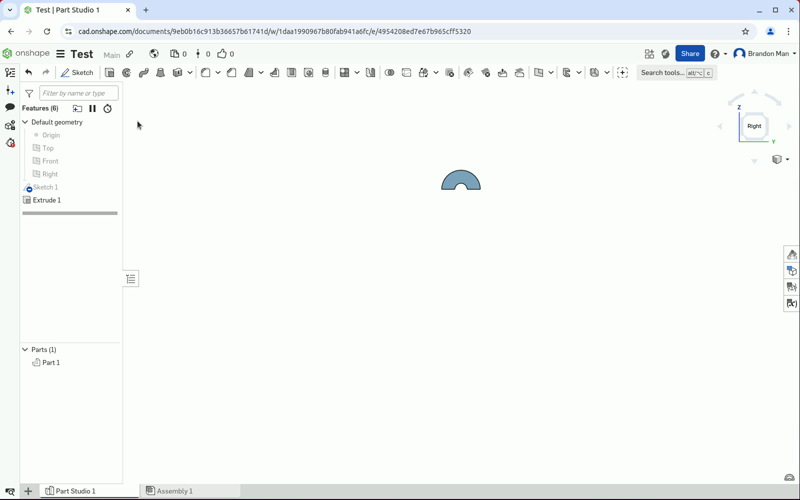
key(shift+h)
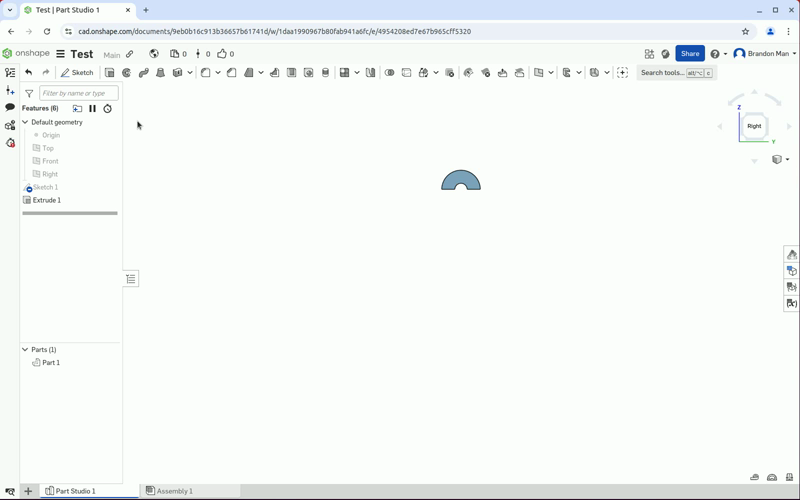
mouse_move(73, 189)
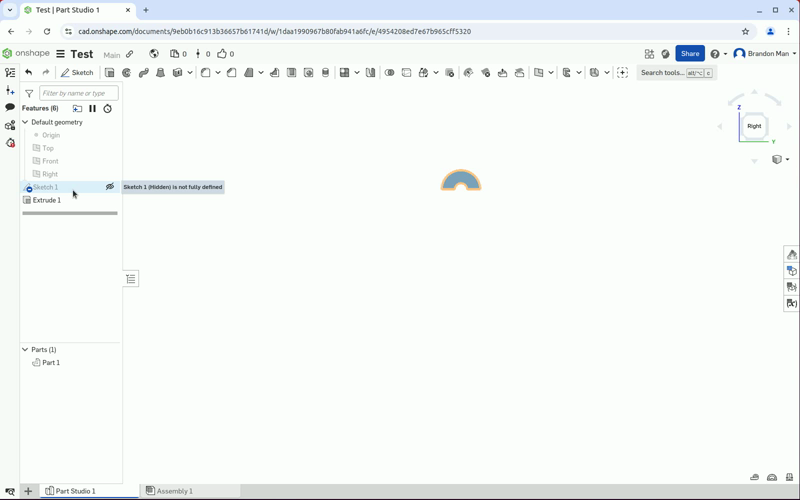
click(73, 189)
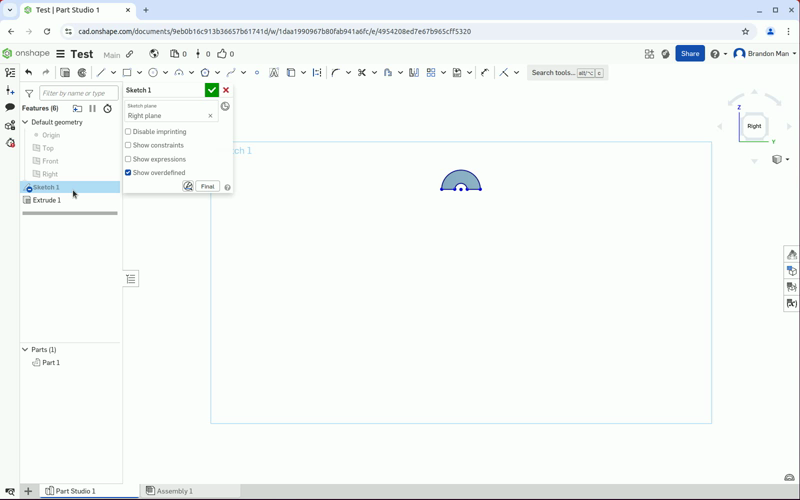
mouse_move(229, 92)
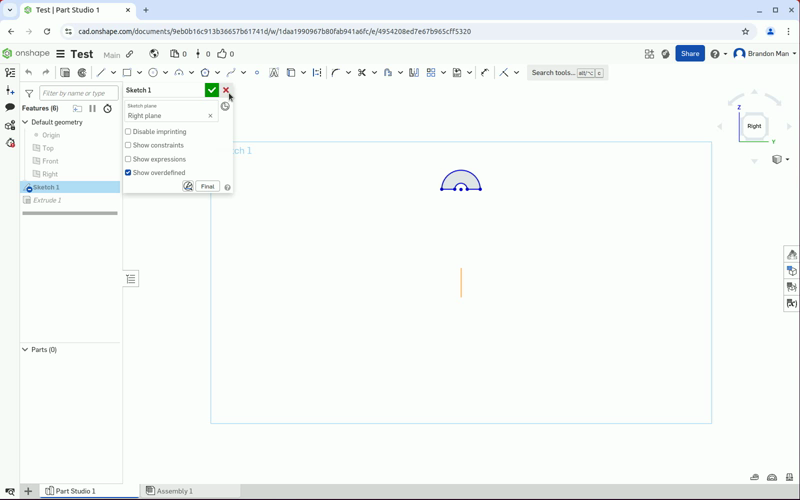
click(229, 92)
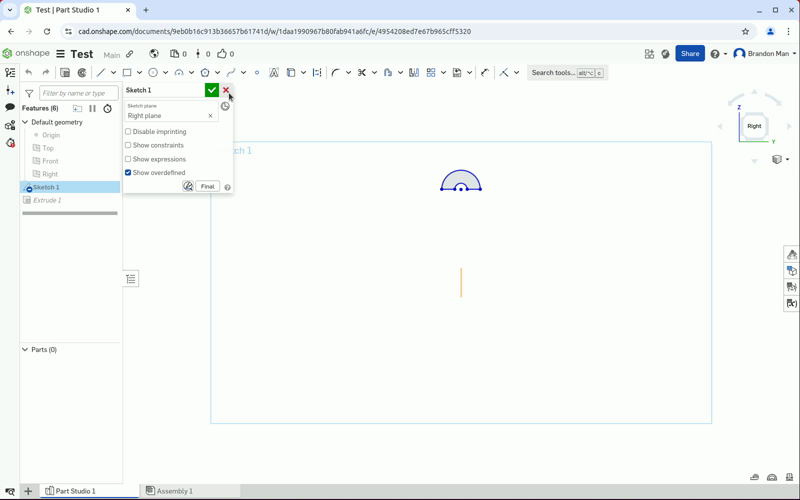
key(shift+s)
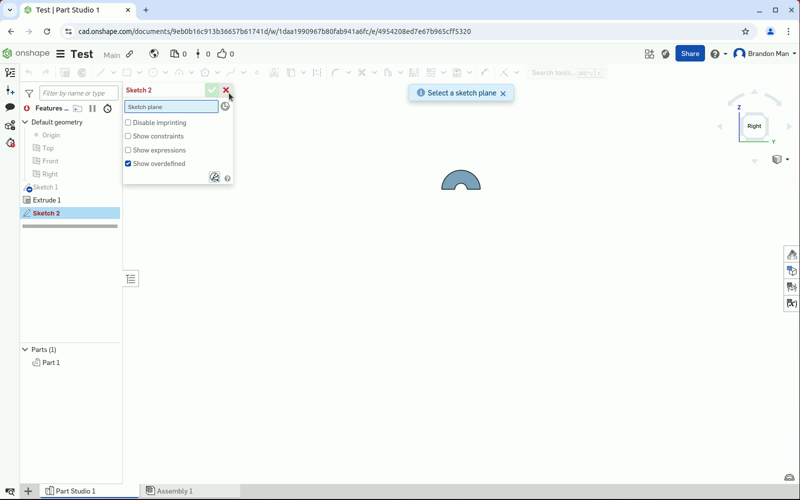
mouse_move(73, 176)
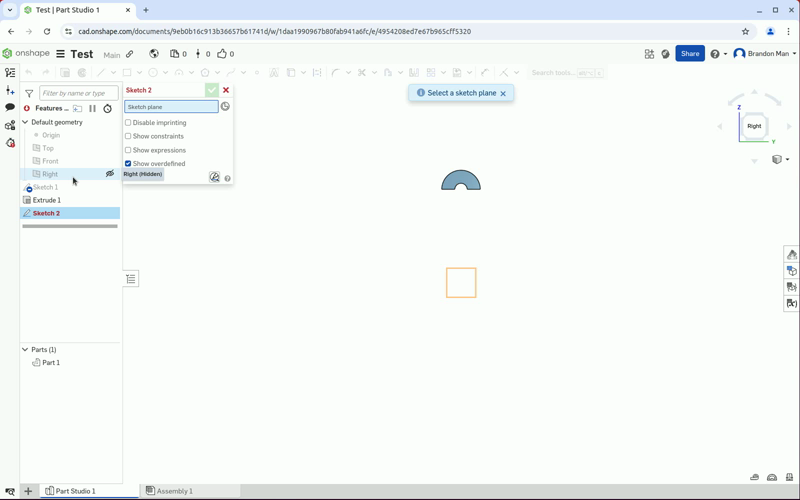
click(73, 176)
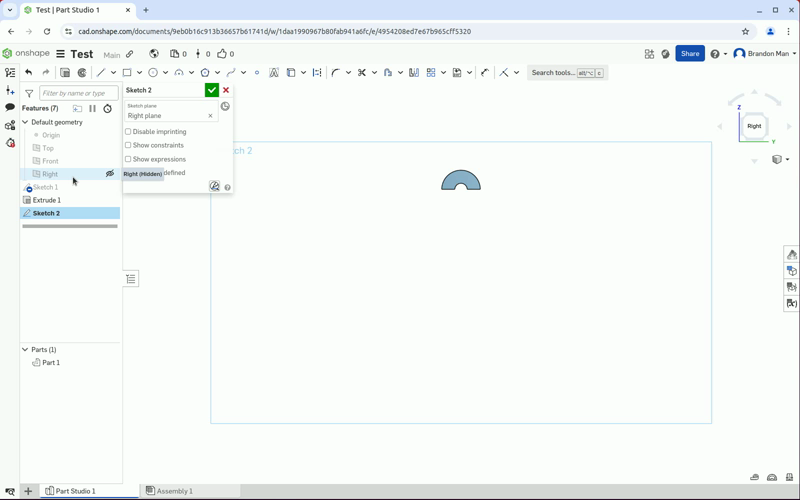
mouse_move(73, 352)
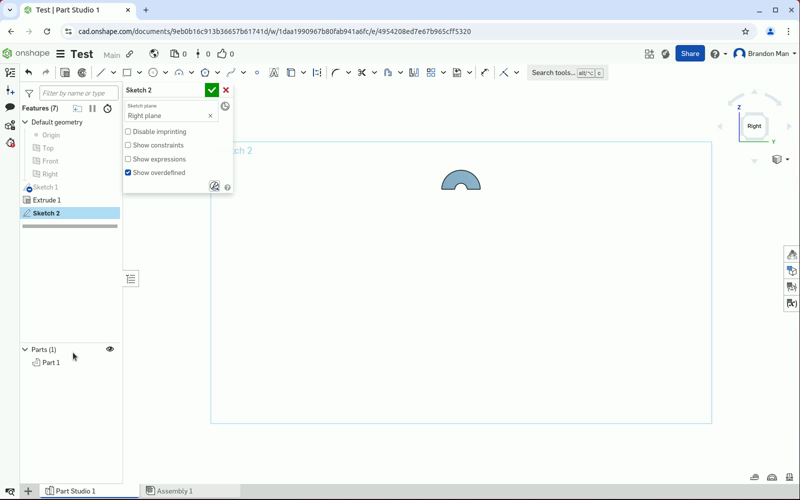
key(y)
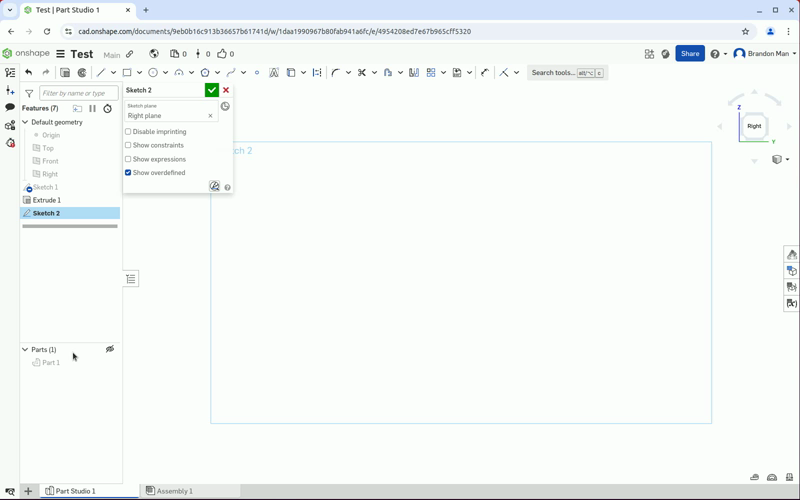
key(a)
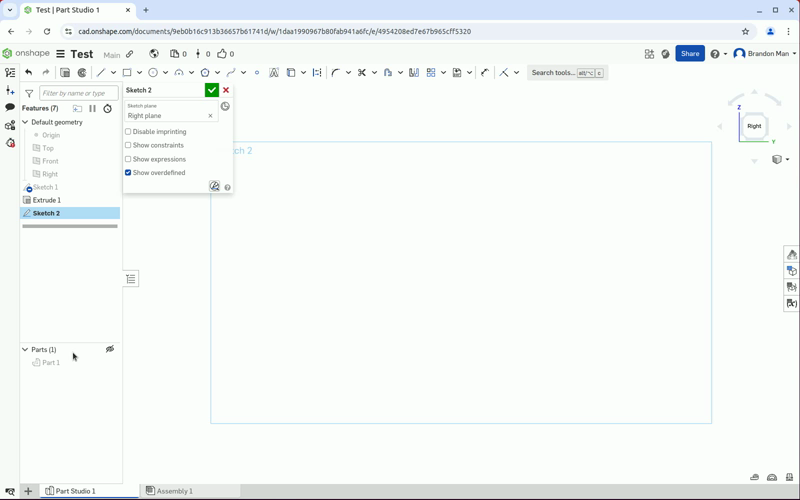
key_down(shift)
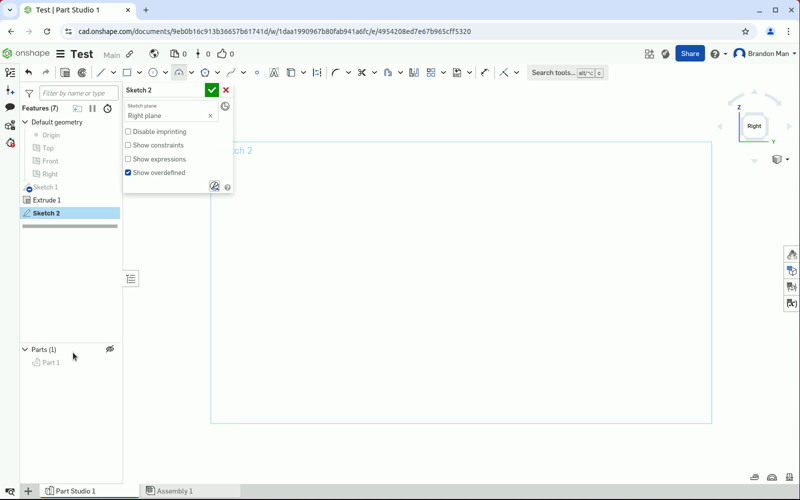
mouse_move(441, 282)
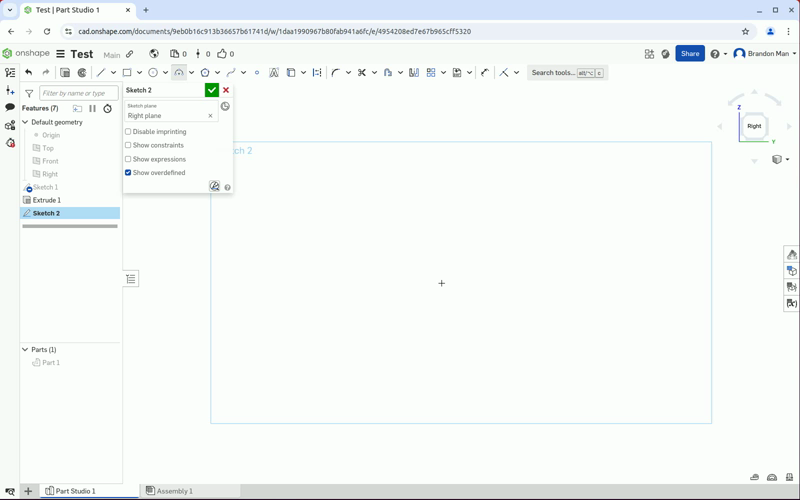
click(441, 282)
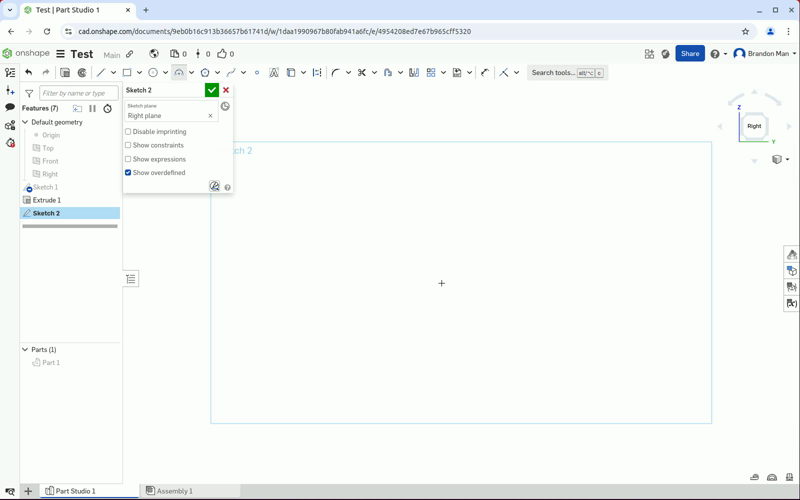
key_up(shift)
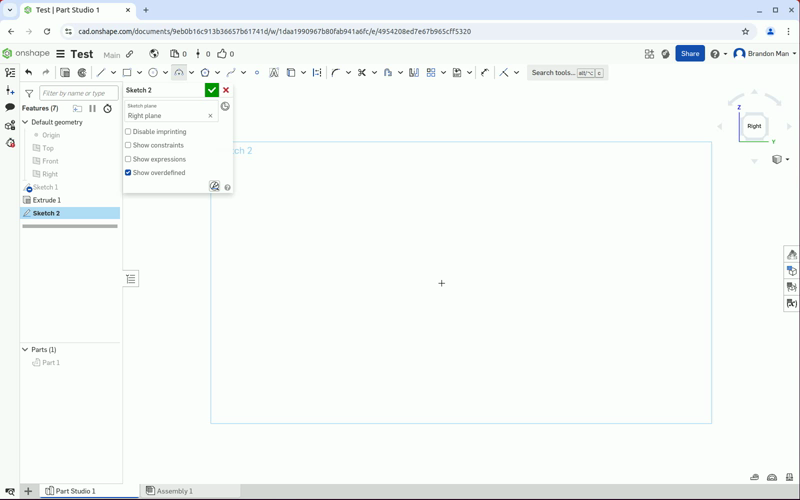
key_down(shift)
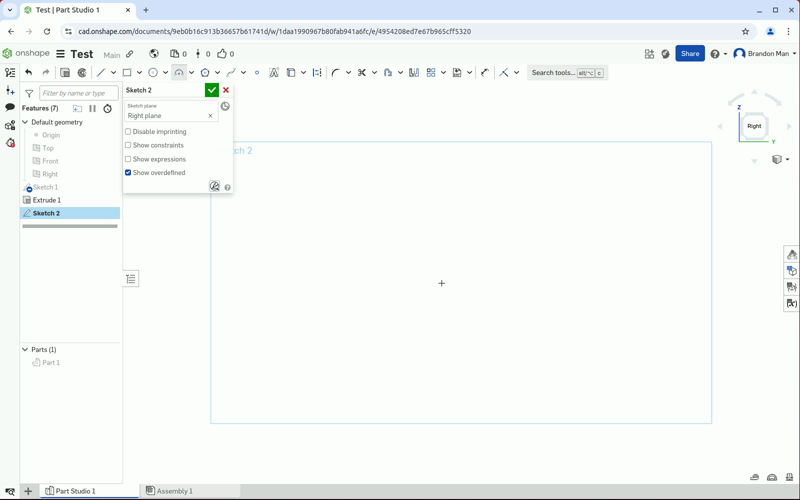
mouse_move(479, 282)
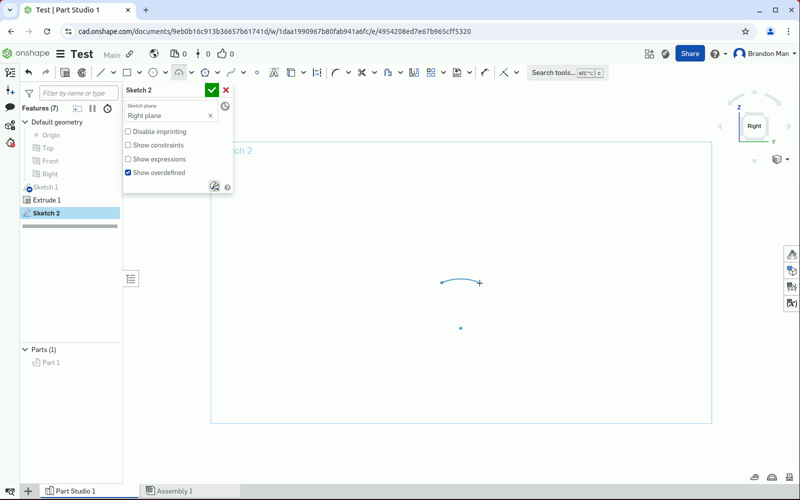
click(479, 282)
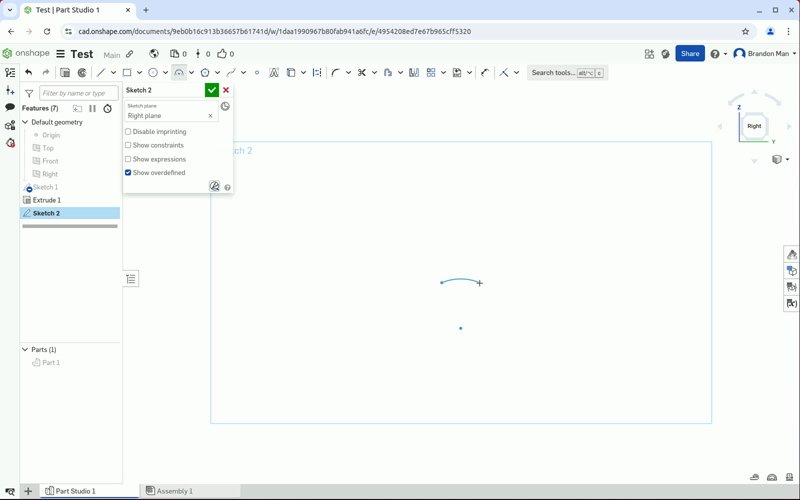
mouse_move(460, 301)
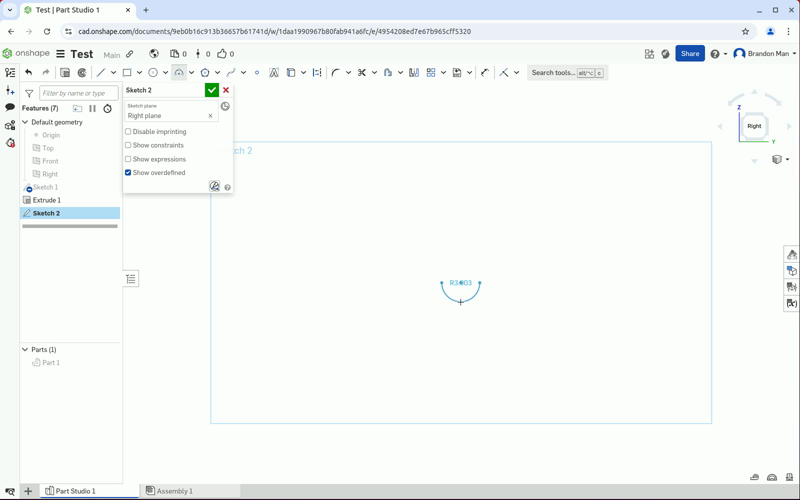
click(460, 301)
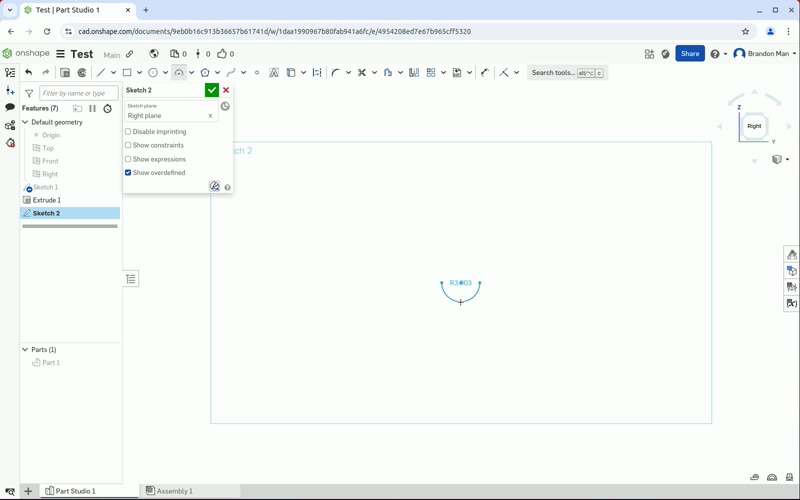
key_up(shift)
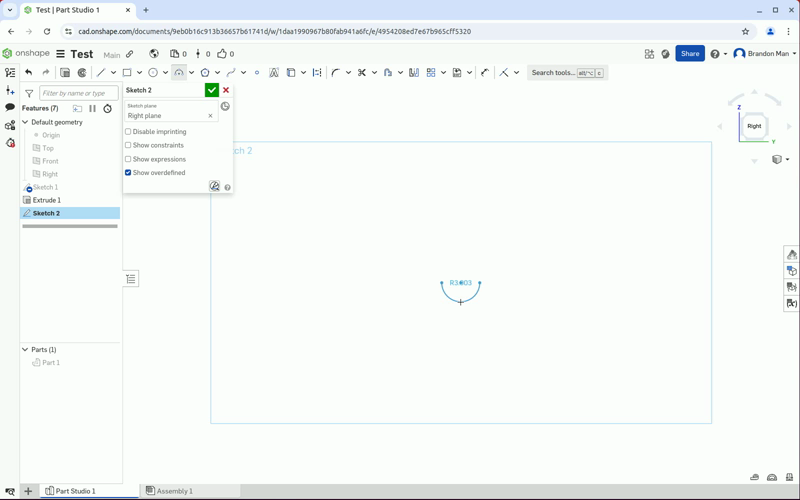
key(esc)
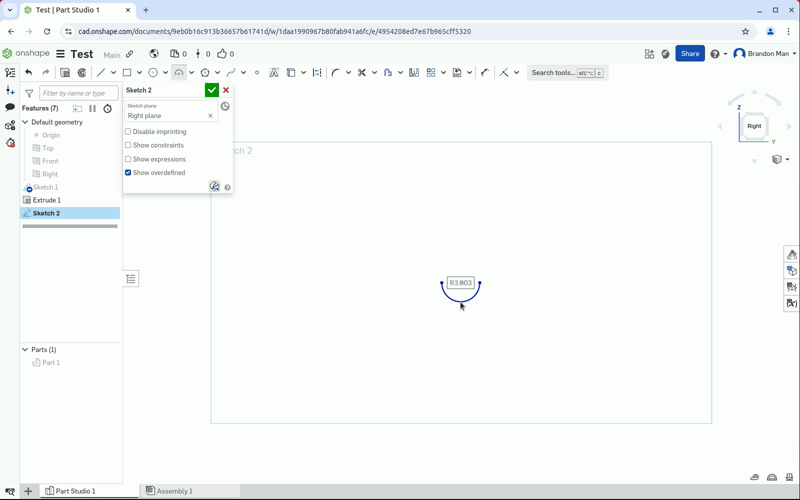
key(l)
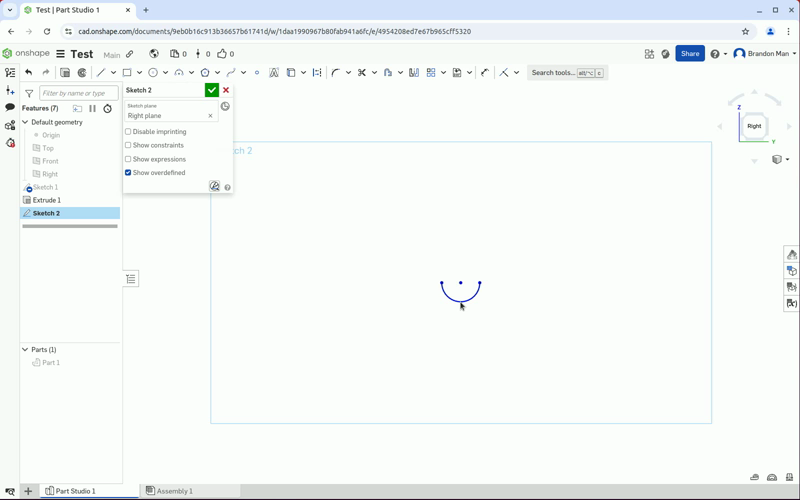
mouse_move(479, 282)
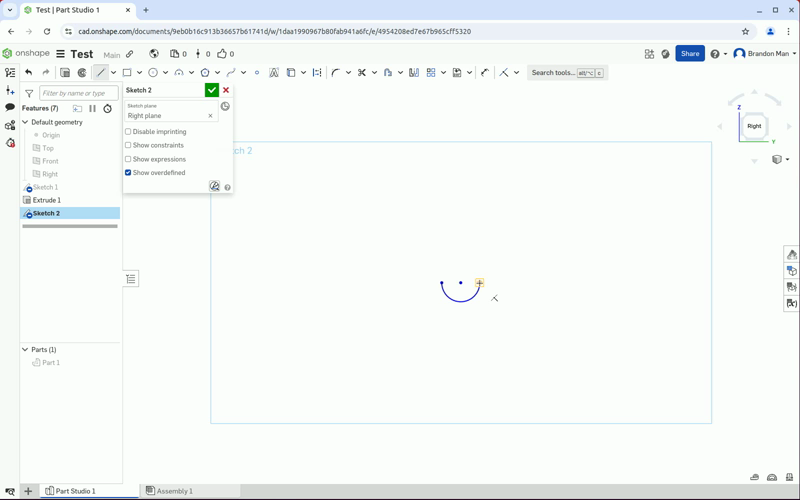
click(479, 282)
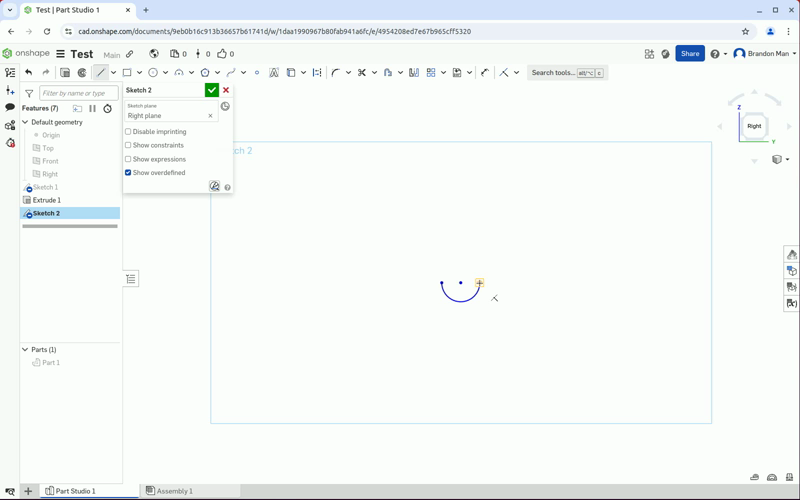
key_down(shift)
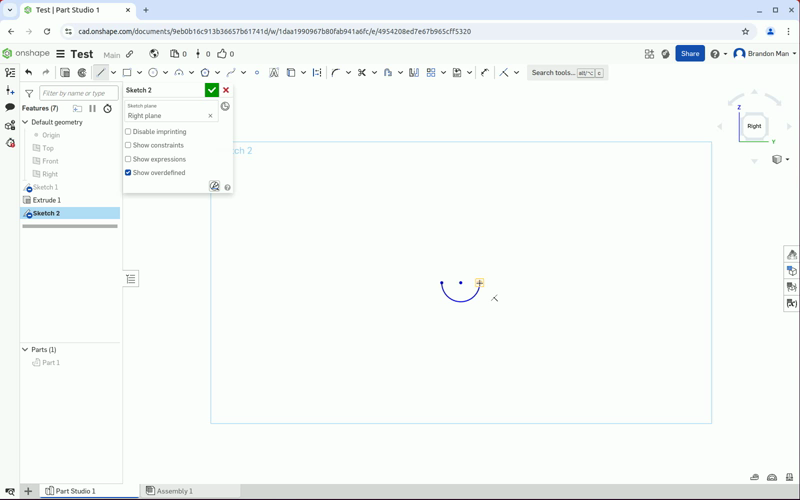
mouse_move(479, 189)
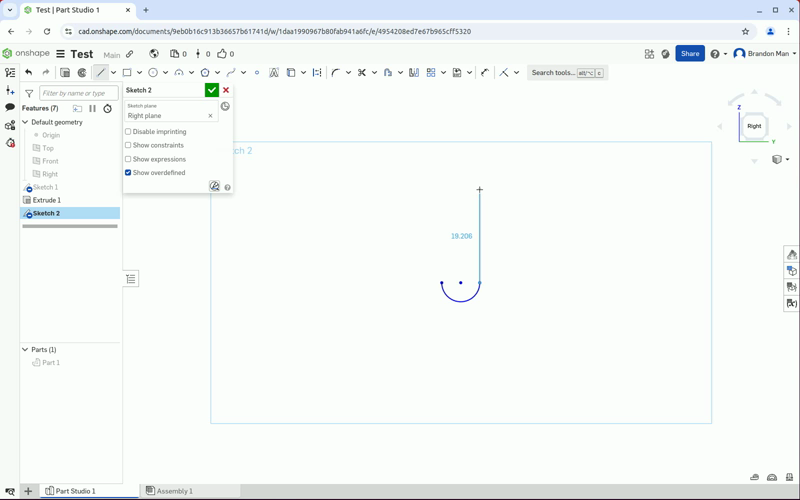
click(479, 189)
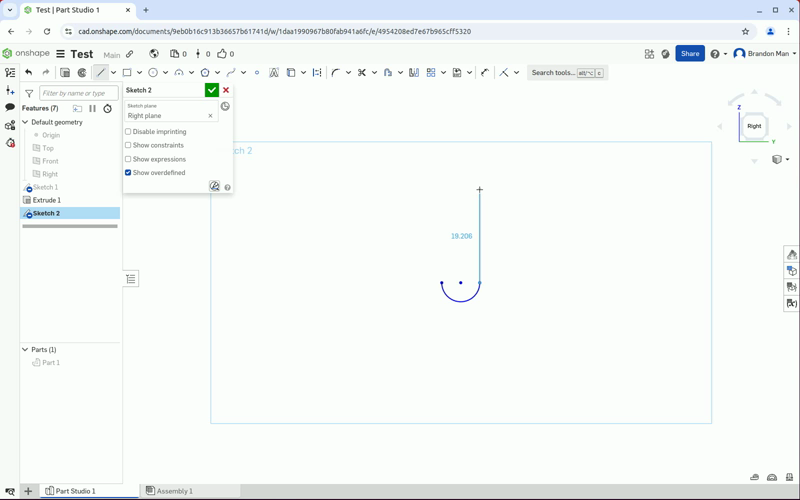
key_up(shift)
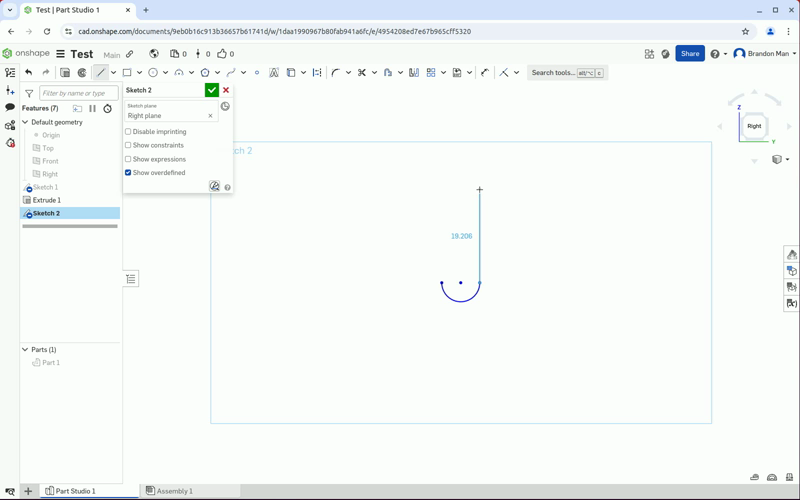
key_down(shift)
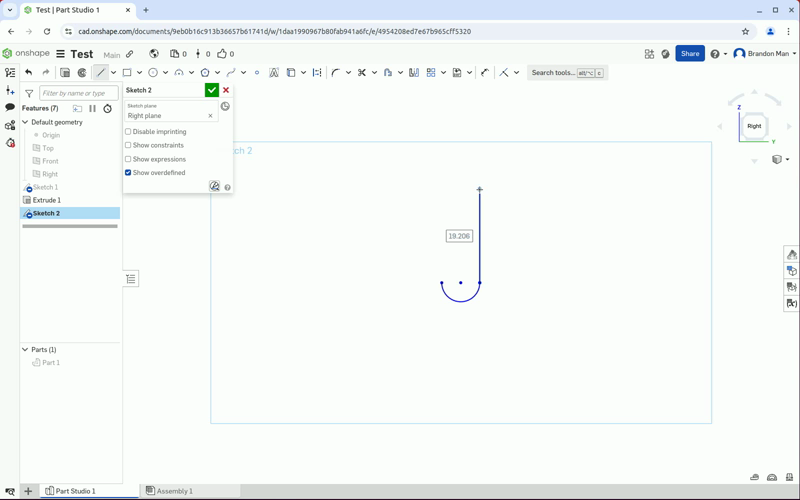
mouse_move(509, 189)
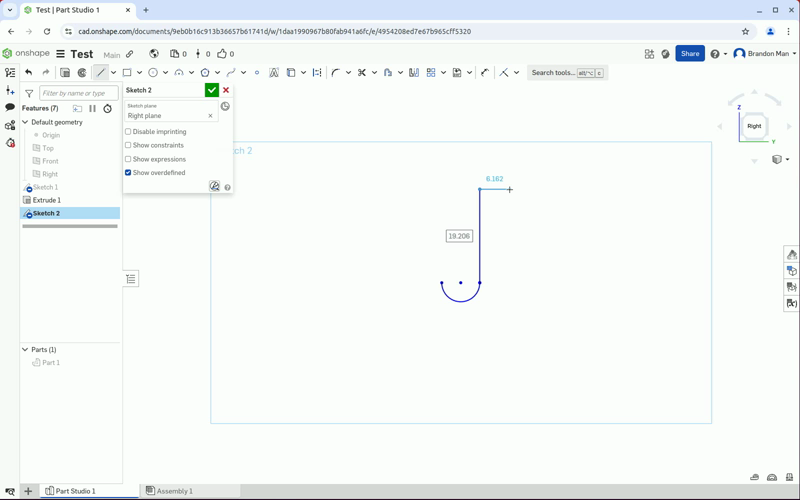
mouse_move(466, 189)
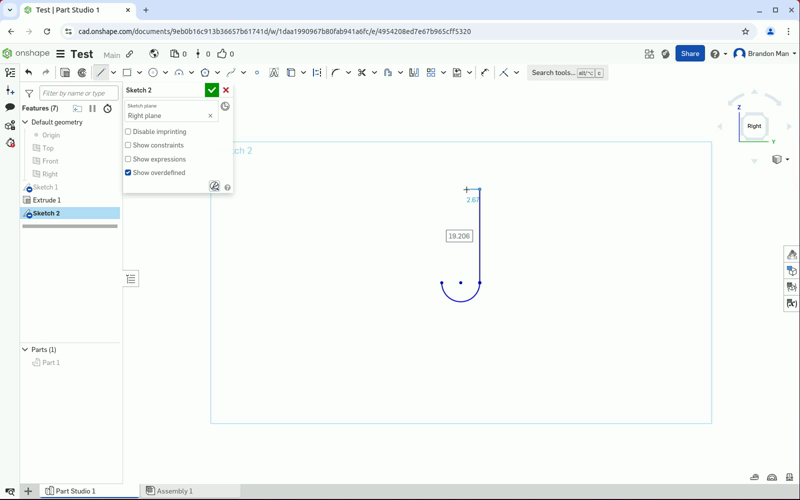
click(466, 189)
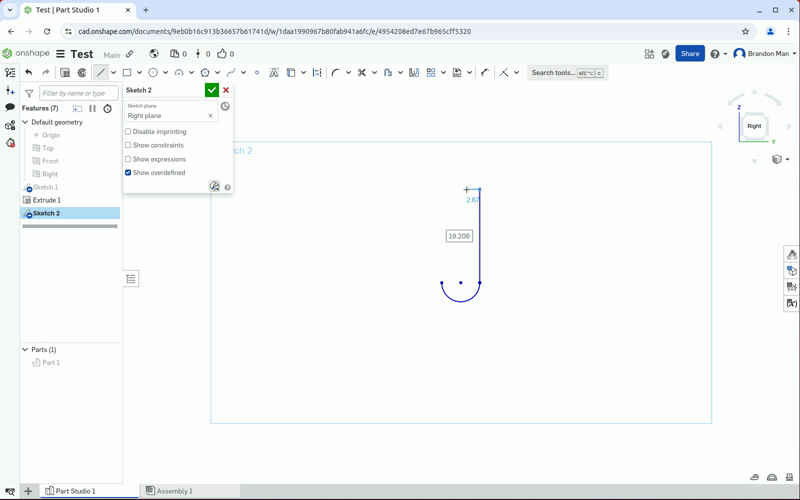
key_up(shift)
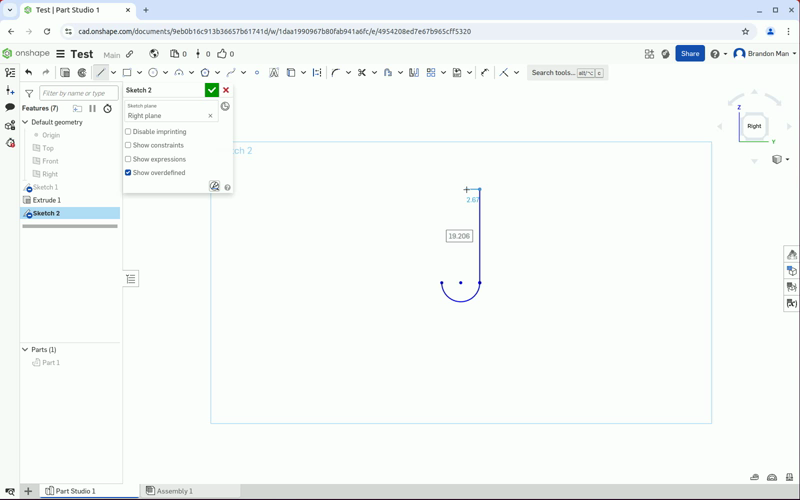
key(esc)
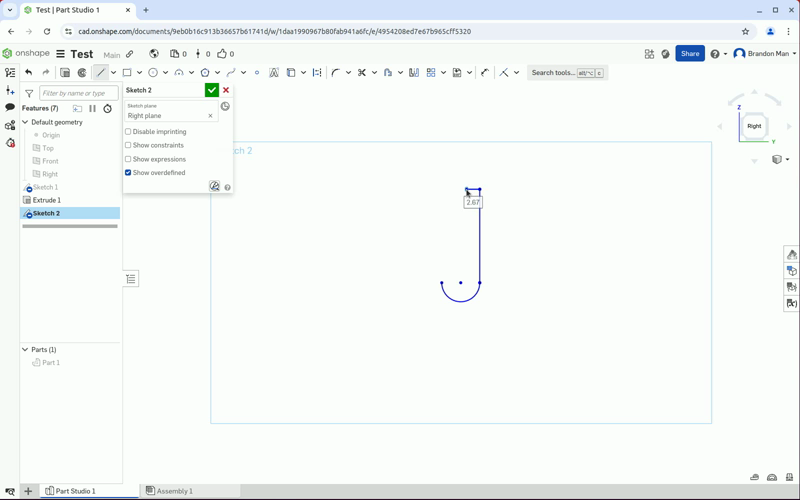
key(a)
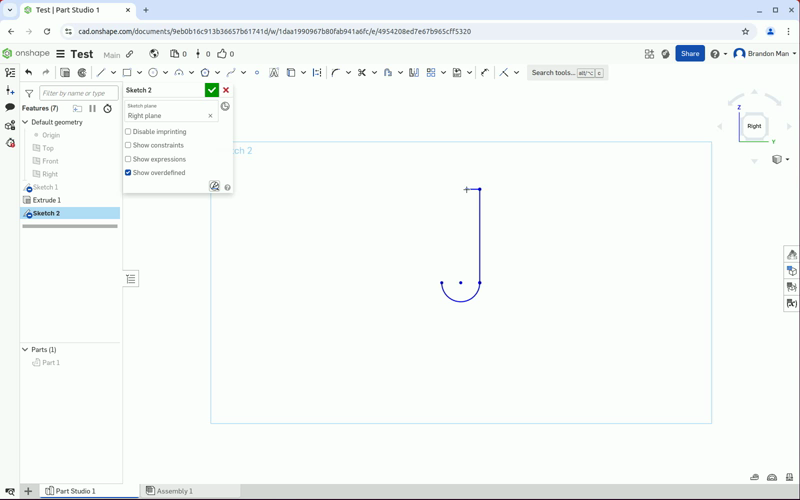
mouse_move(466, 189)
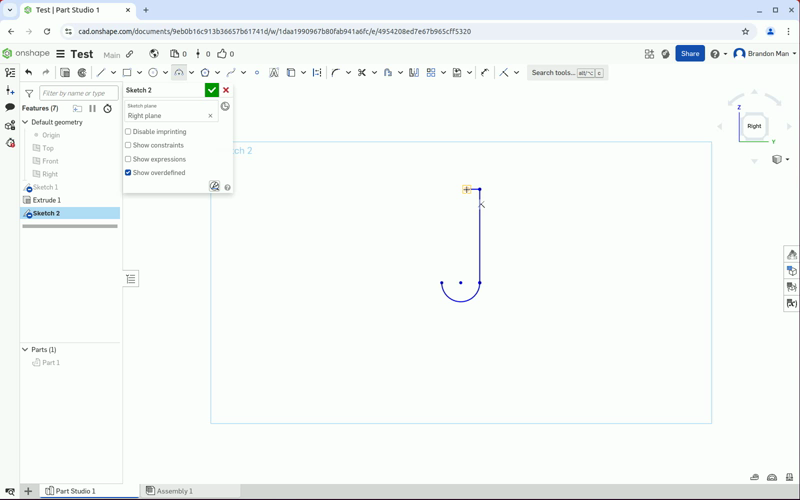
click(466, 189)
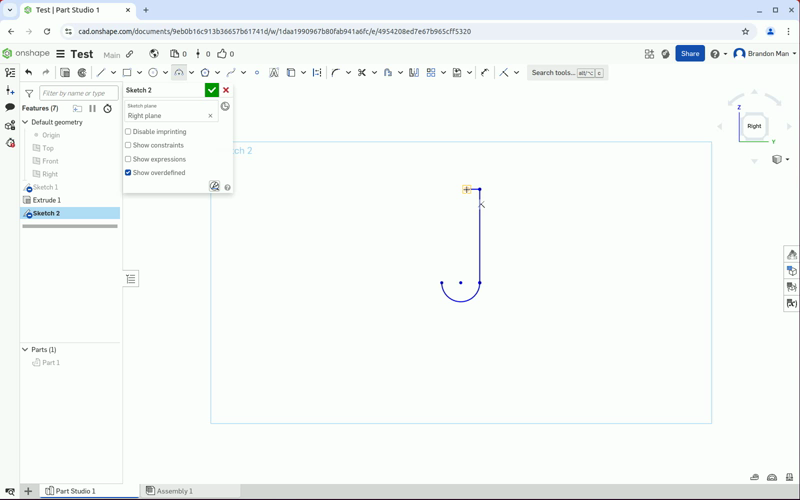
key_down(shift)
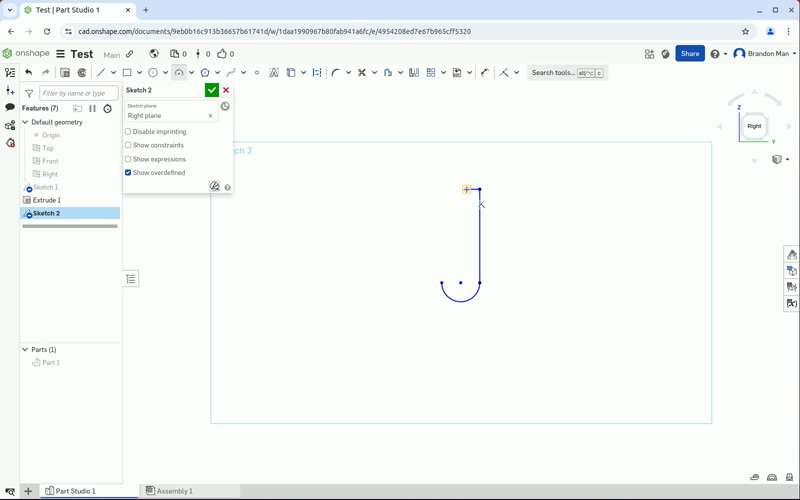
mouse_move(454, 189)
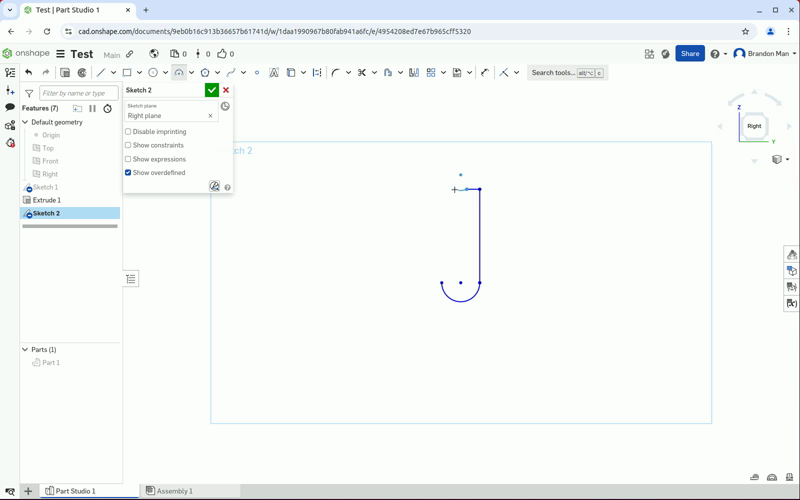
click(454, 189)
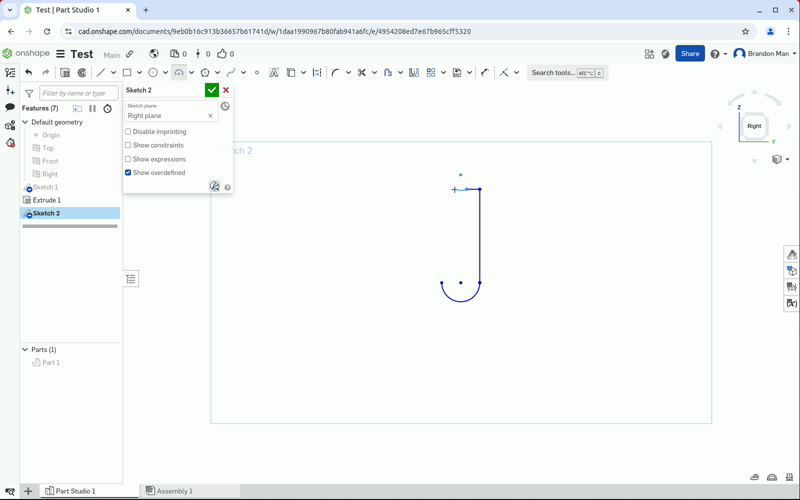
mouse_move(460, 195)
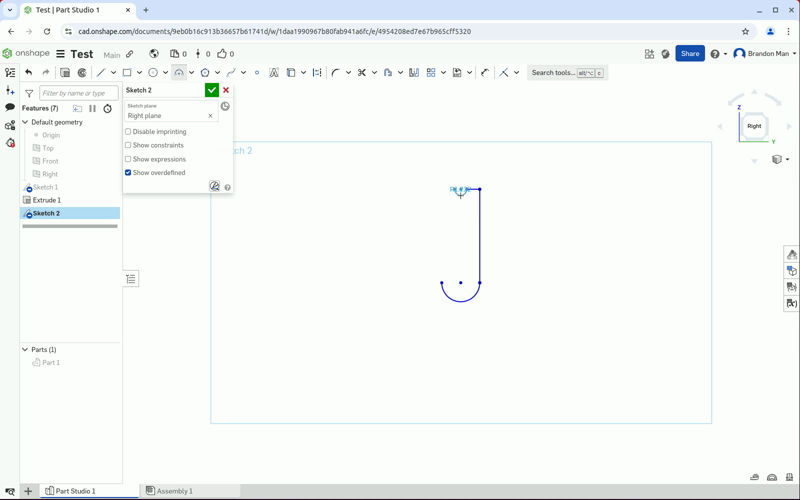
click(460, 195)
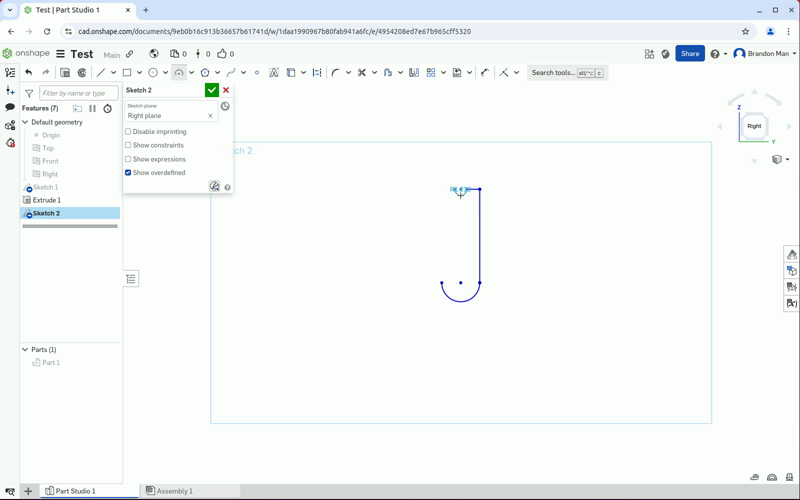
key_up(shift)
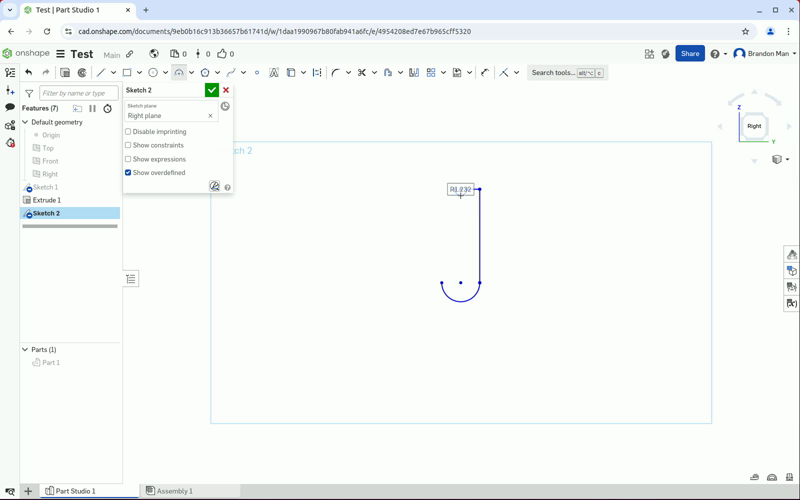
key(esc)
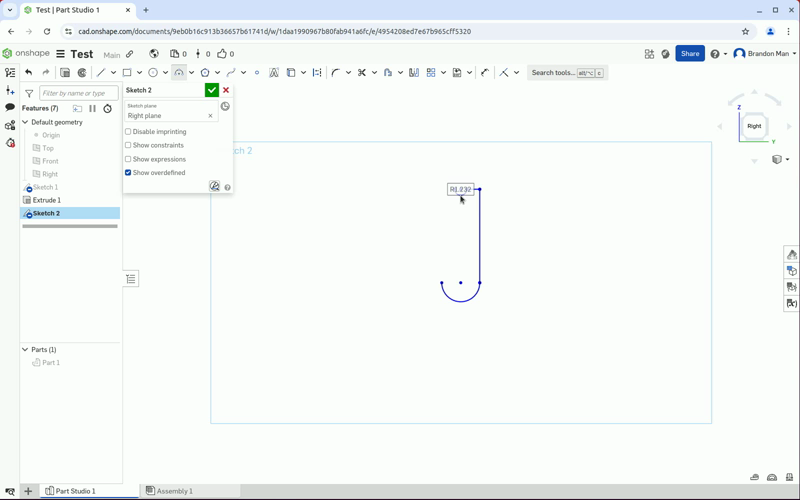
key(l)
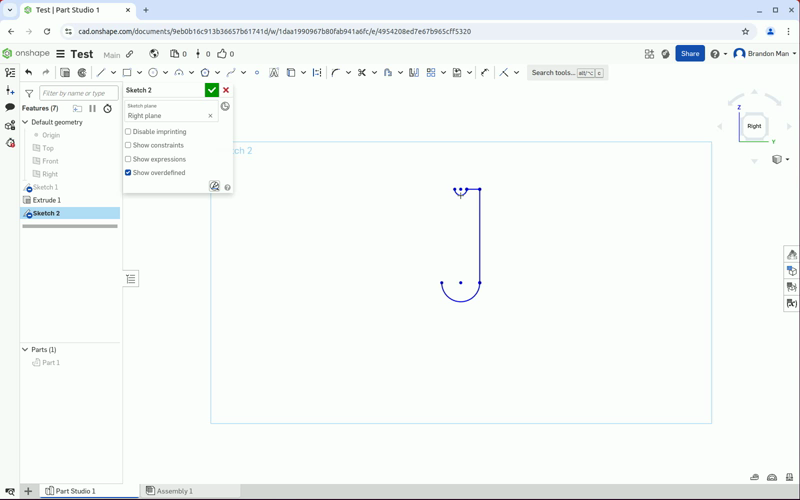
mouse_move(454, 189)
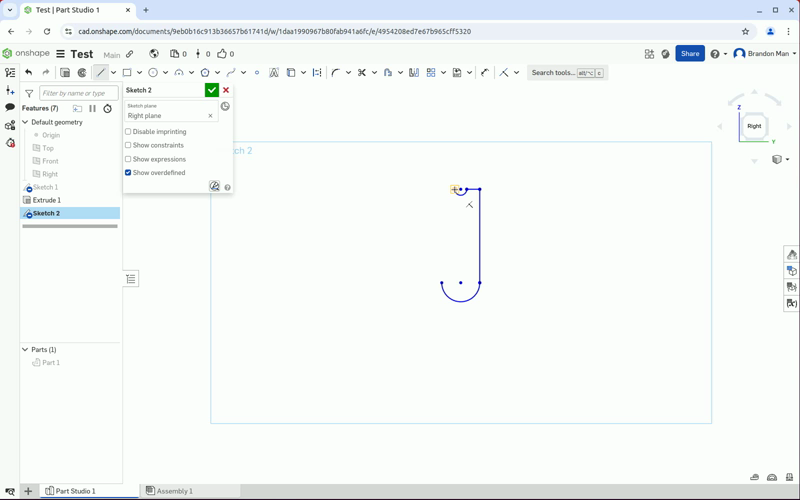
click(454, 189)
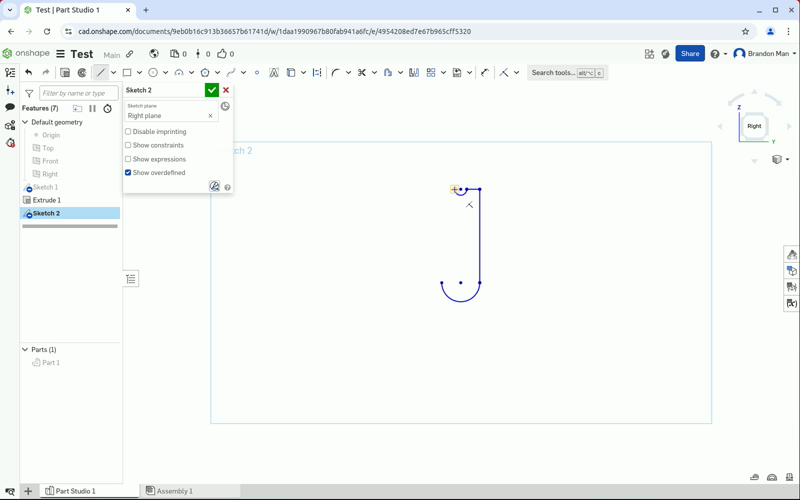
key_down(shift)
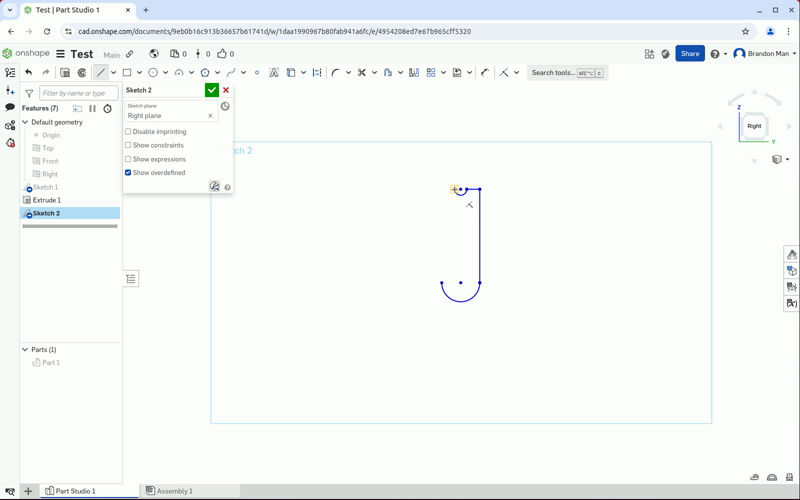
mouse_move(484, 189)
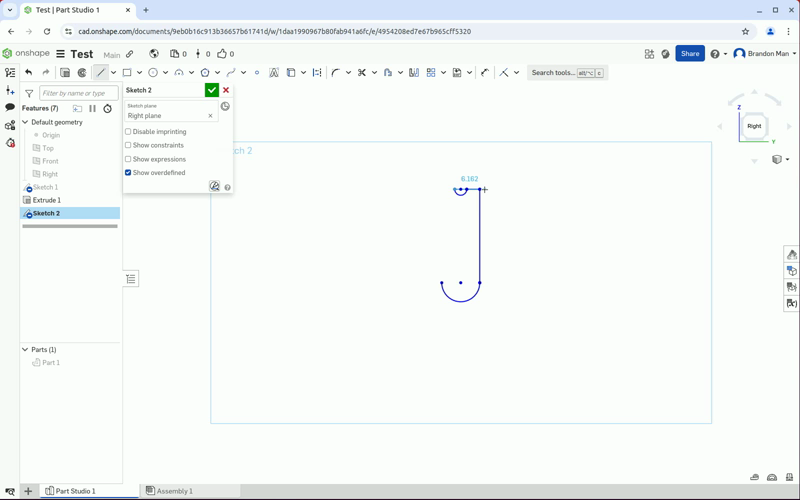
mouse_move(441, 189)
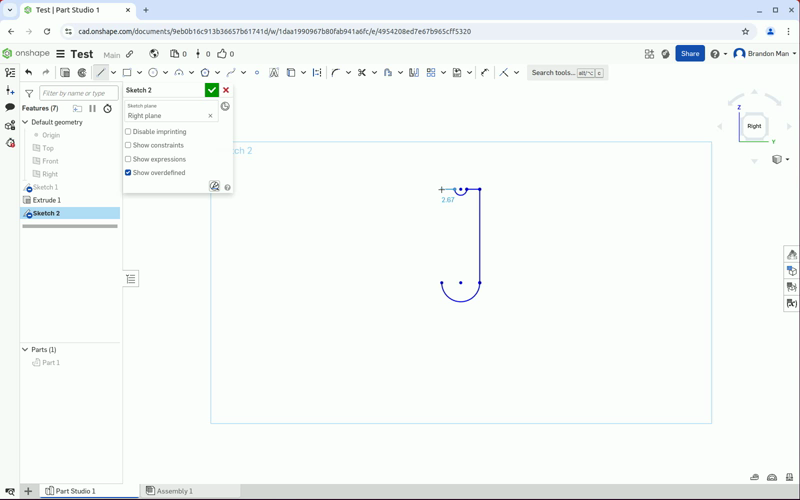
click(441, 189)
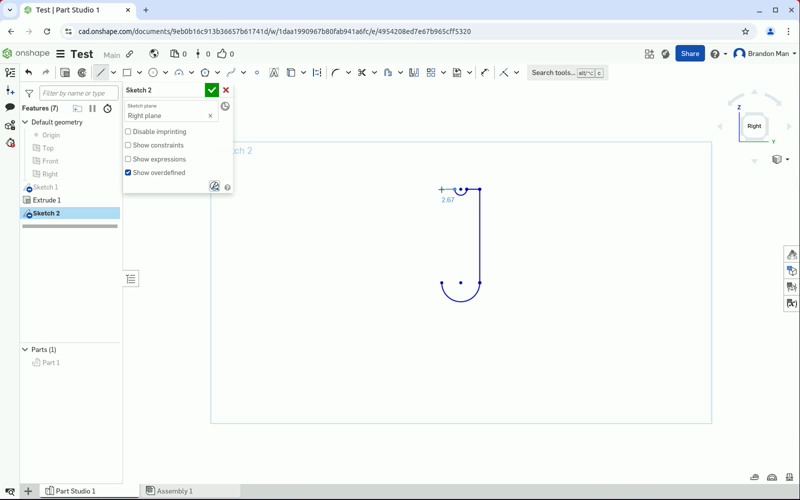
key_up(shift)
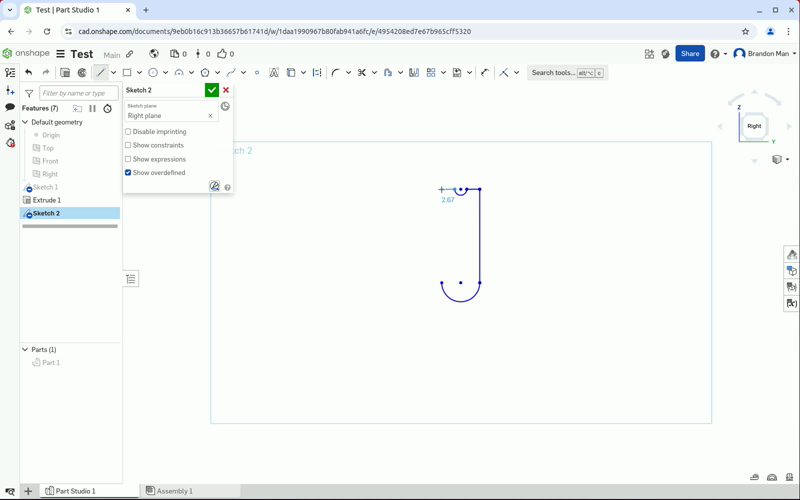
key_down(shift)
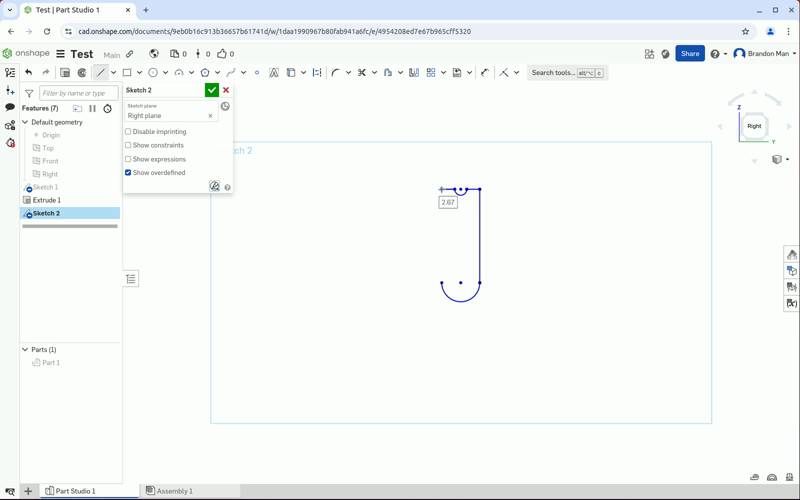
mouse_move(441, 282)
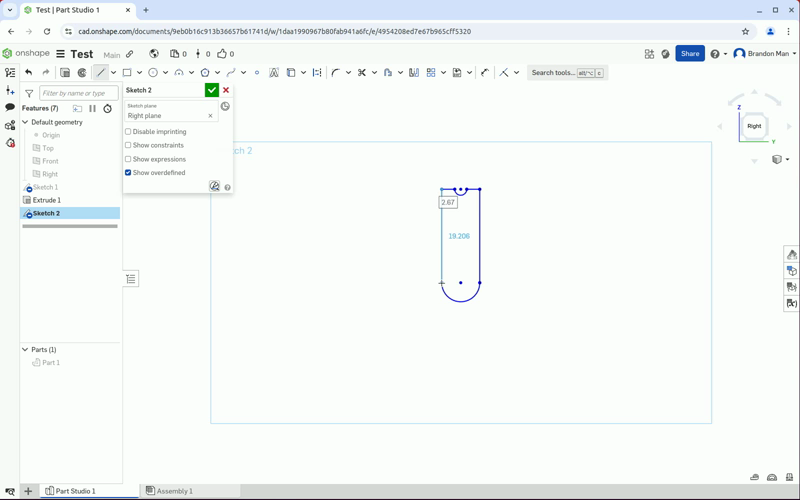
key_up(shift)
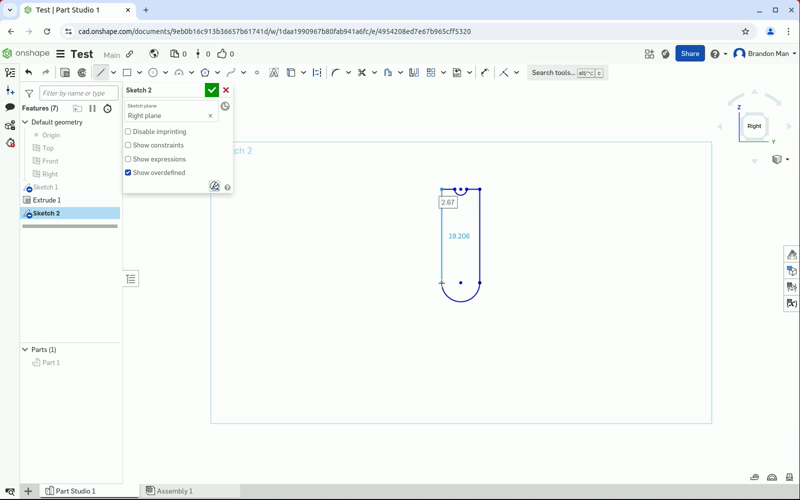
click(441, 282)
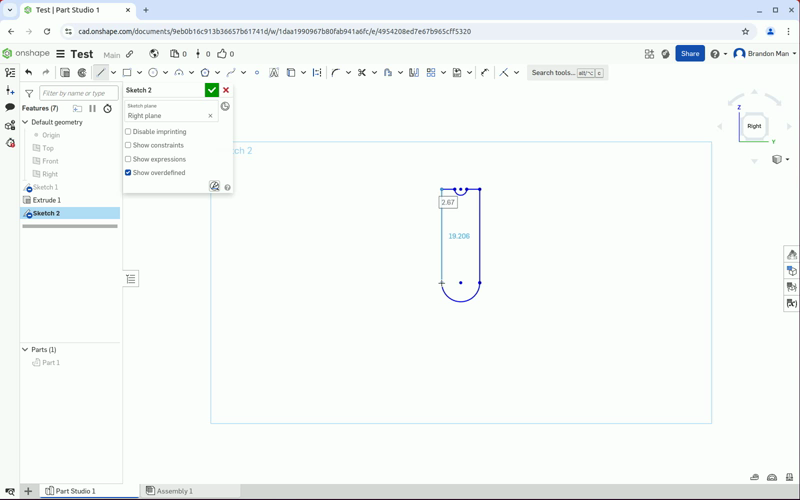
key(esc)
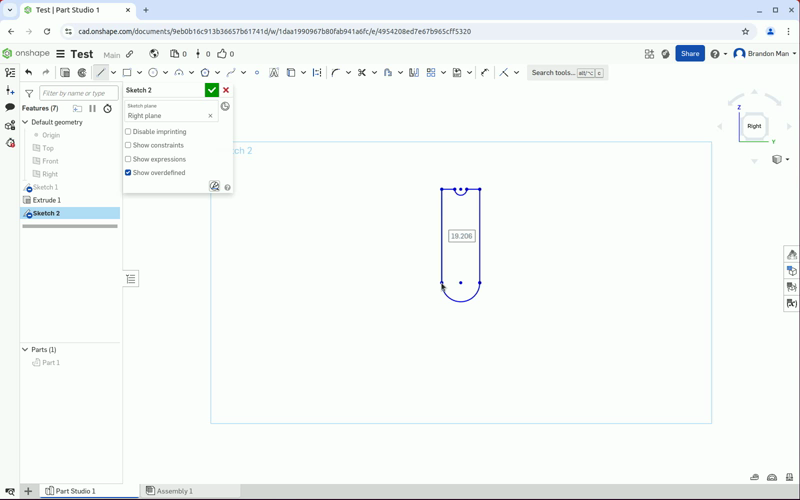
key(c)
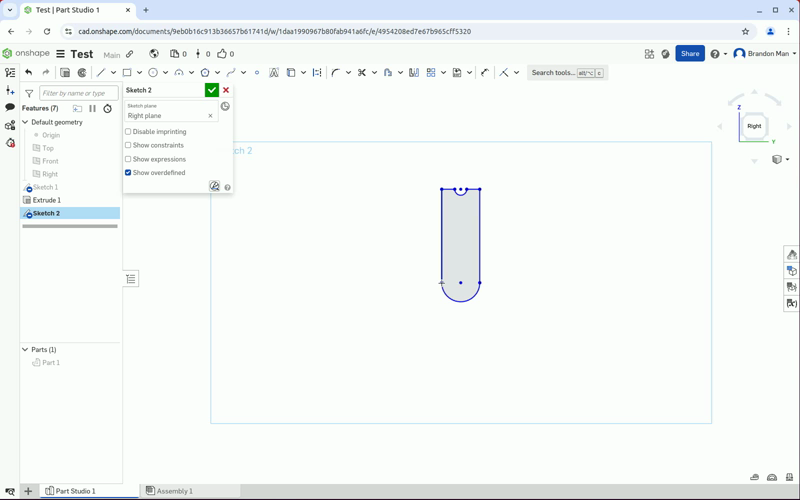
key_down(shift)
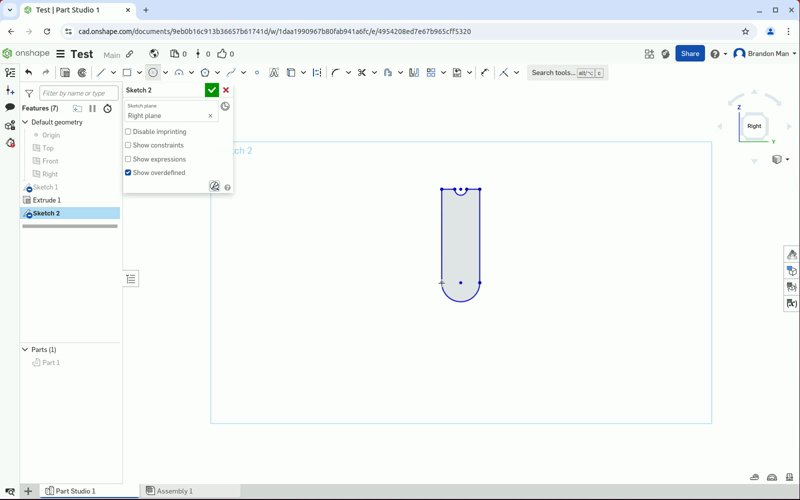
mouse_move(460, 282)
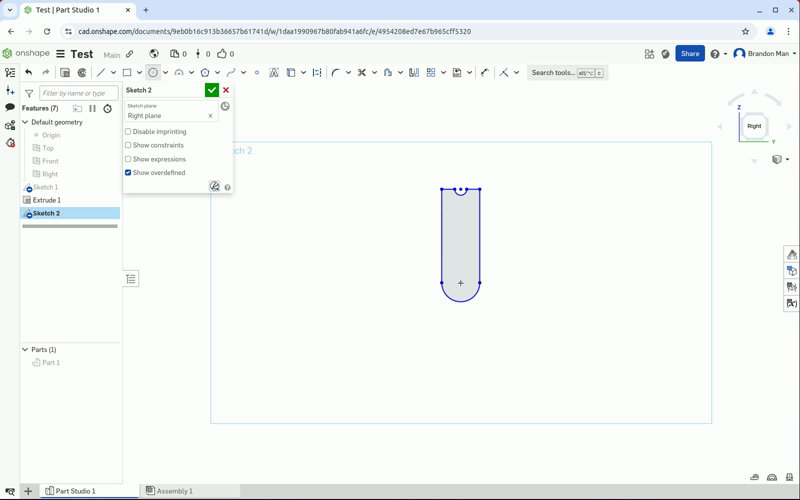
click(460, 282)
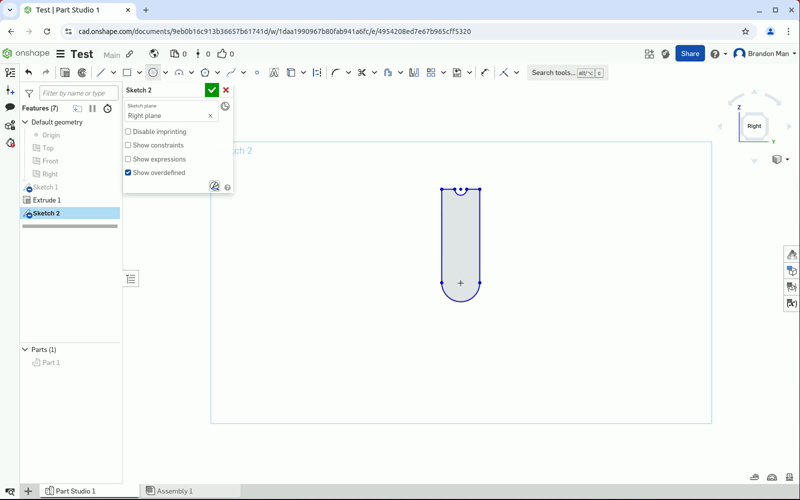
key_up(shift)
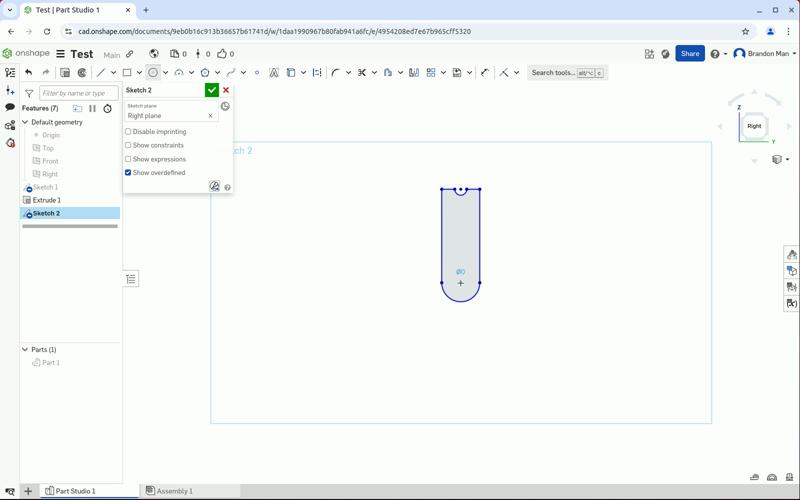
mouse_move(466, 282)
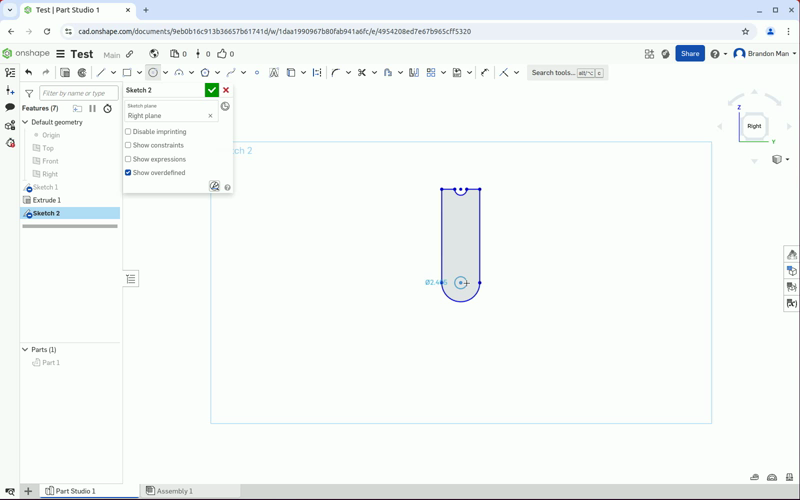
click(466, 282)
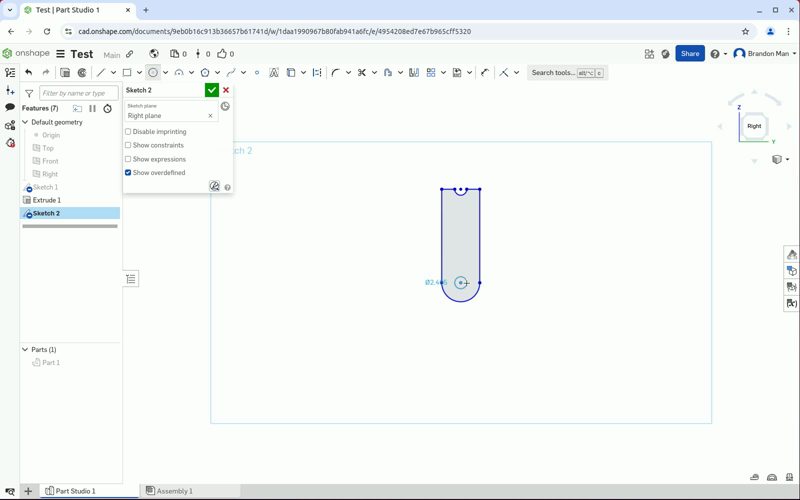
key(esc)
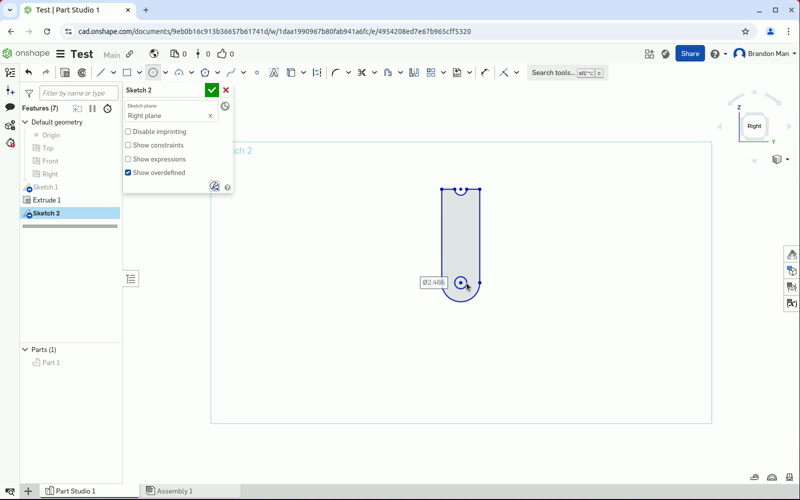
mouse_move(450, 256)
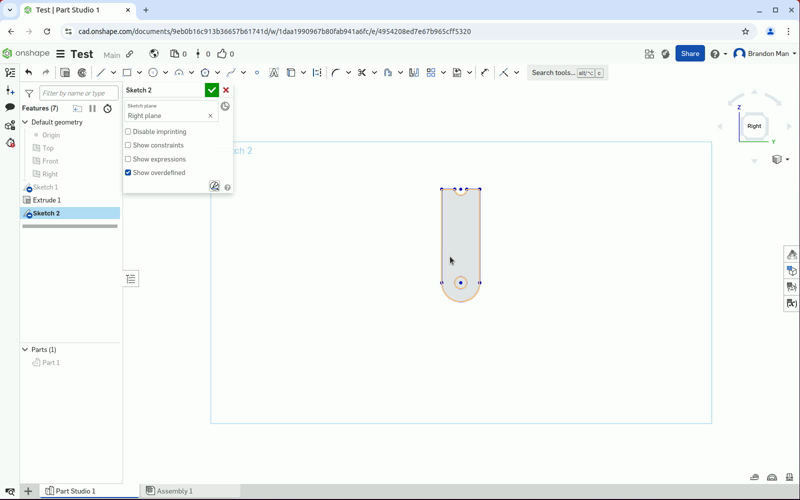
click(450, 256)
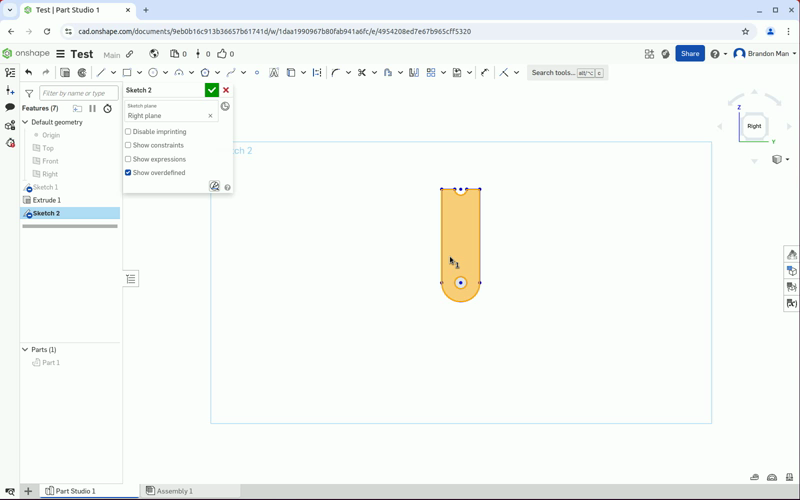
mouse_move(73, 352)
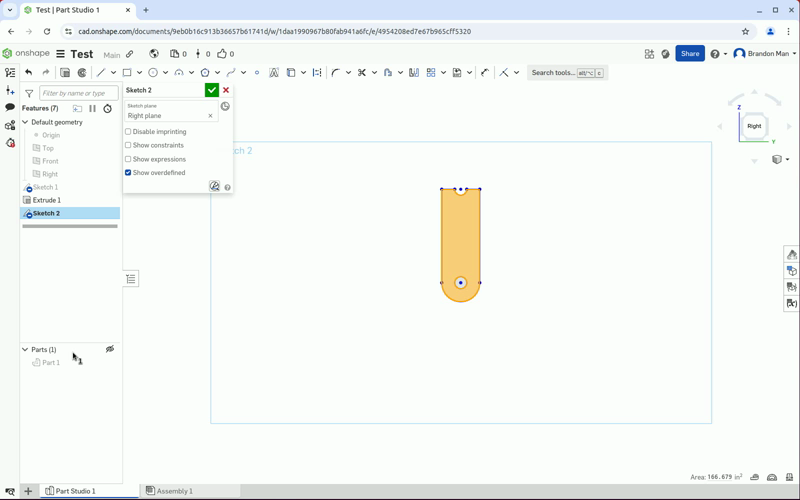
key(shift+y)
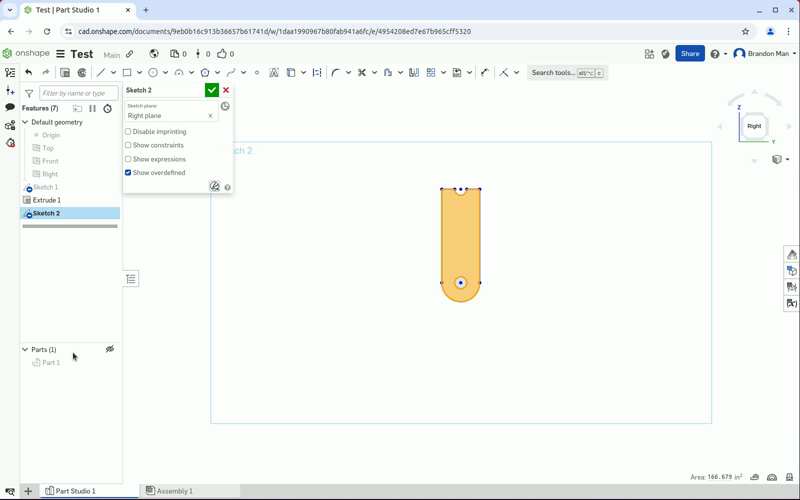
key(shift+e)
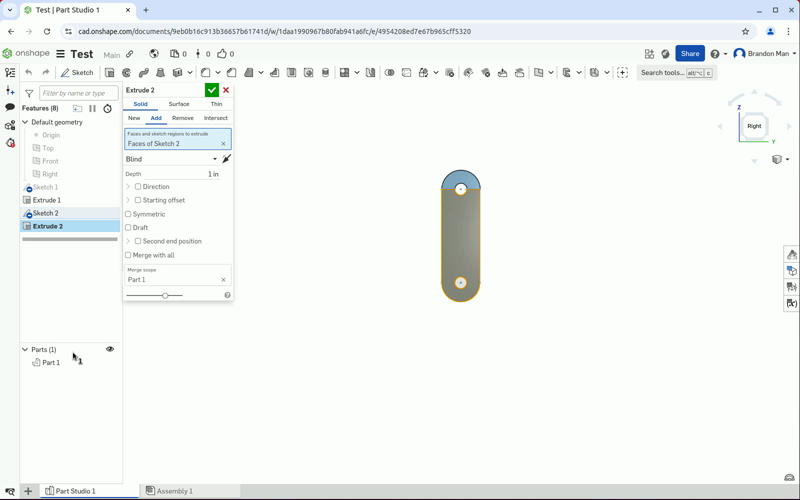
mouse_move(143, 106)
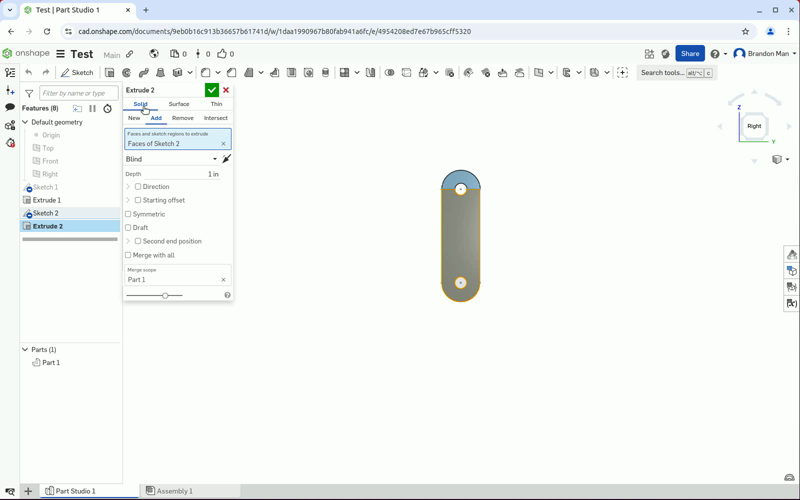
click(143, 106)
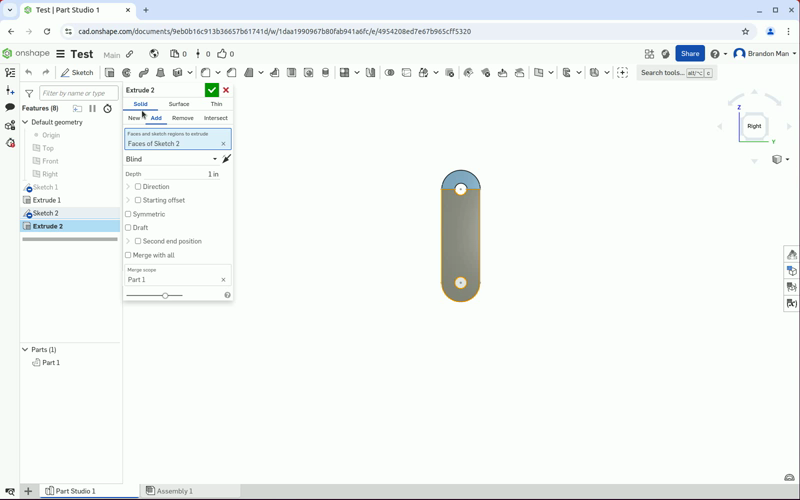
mouse_move(137, 120)
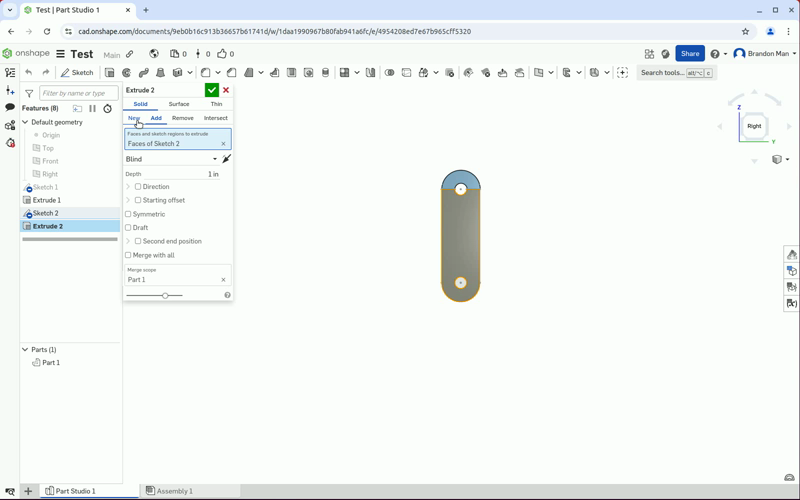
click(137, 120)
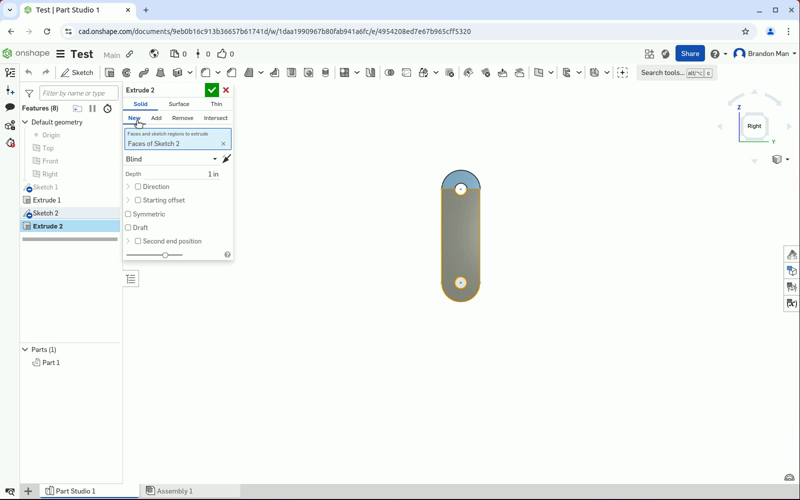
key(tab, 4)
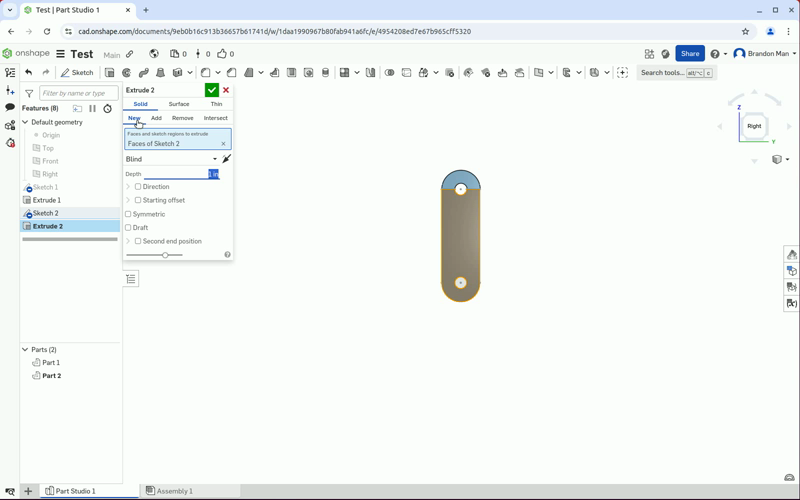
text(2.648)
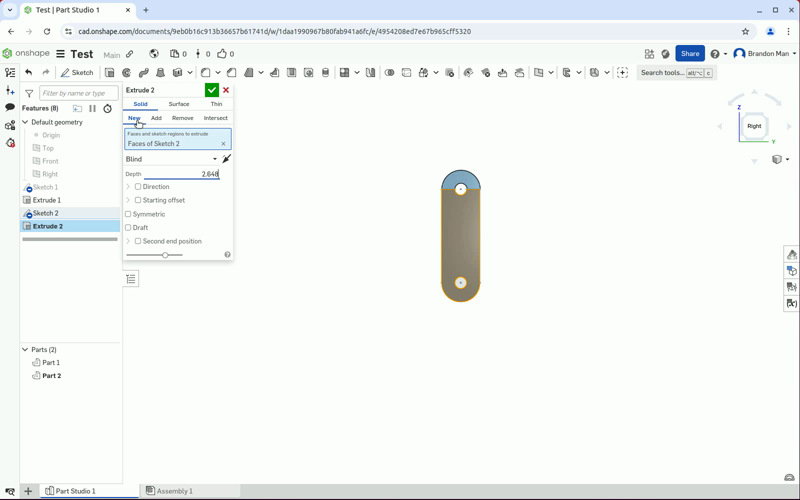
key(enter)
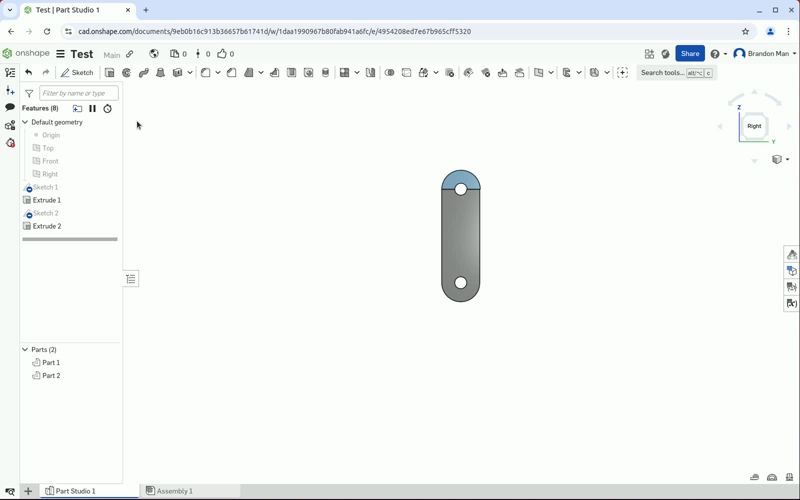
key(shift+h)
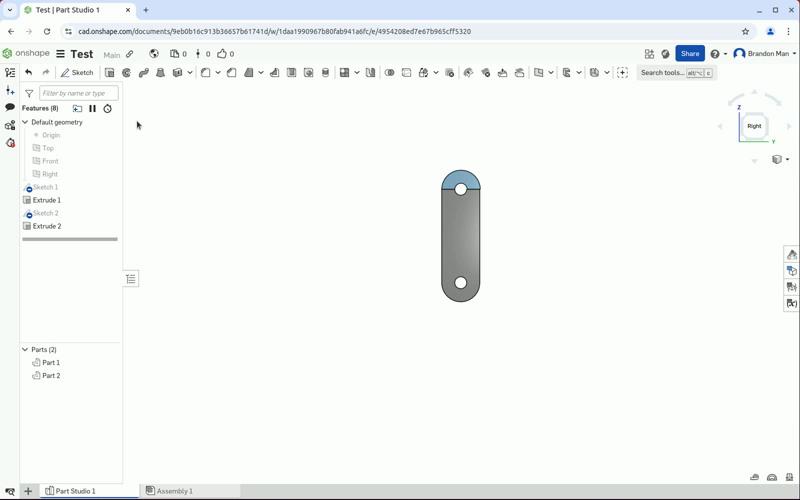
key(shift+h)
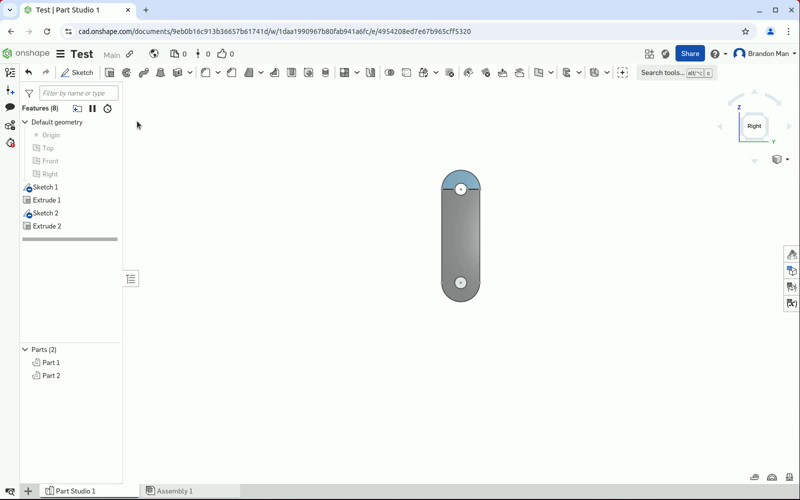
key(shift+7)
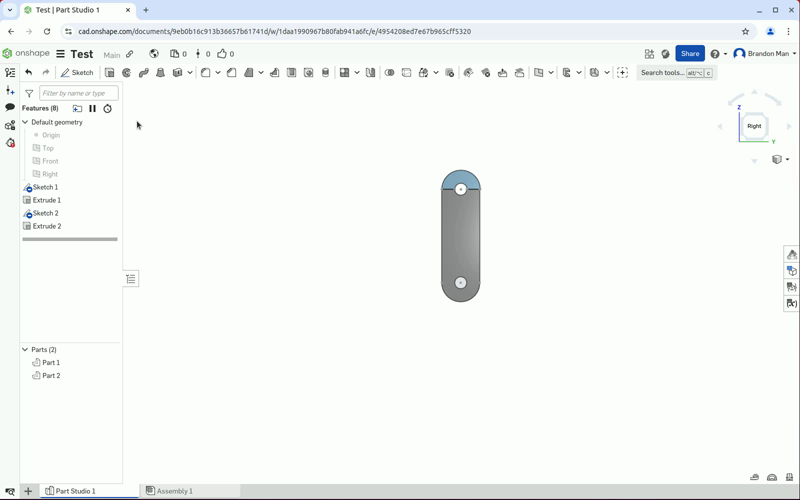
key(right, 2)
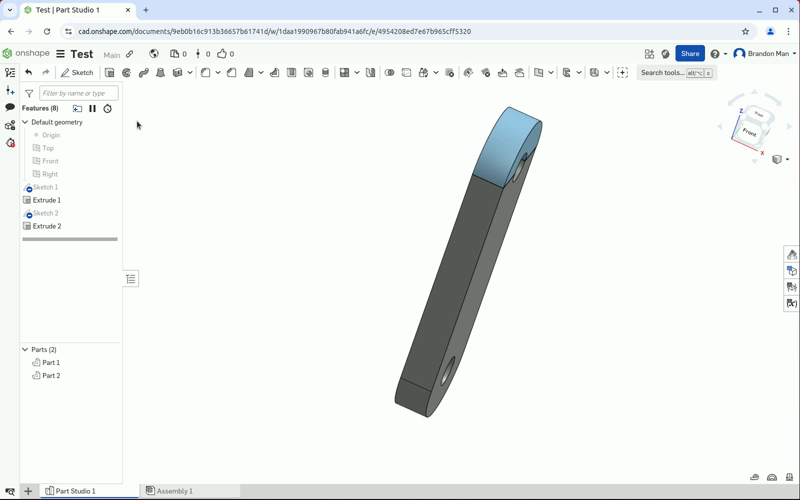
key(down, 2)
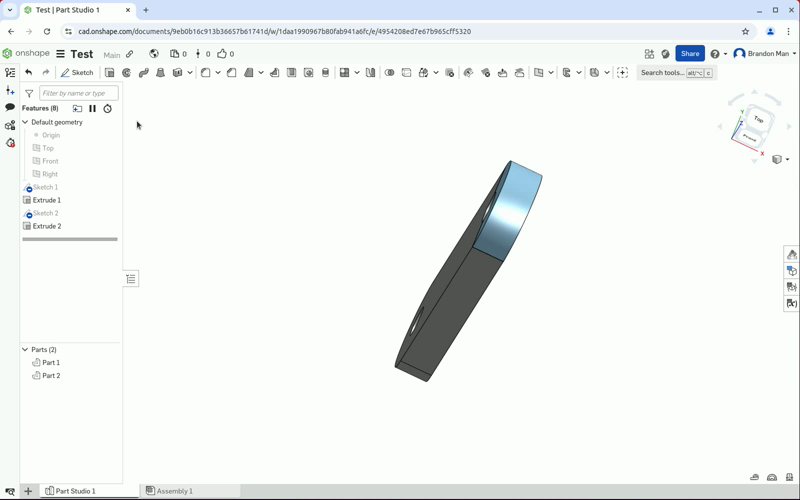
key(up, 2)
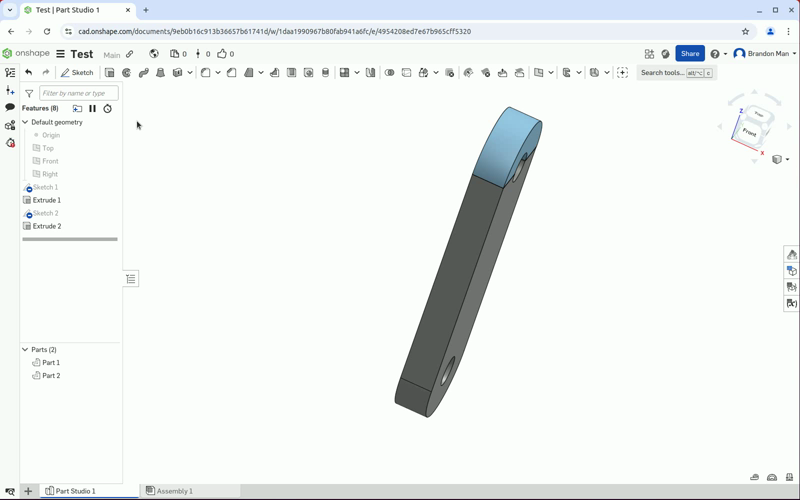
key(left, 2)
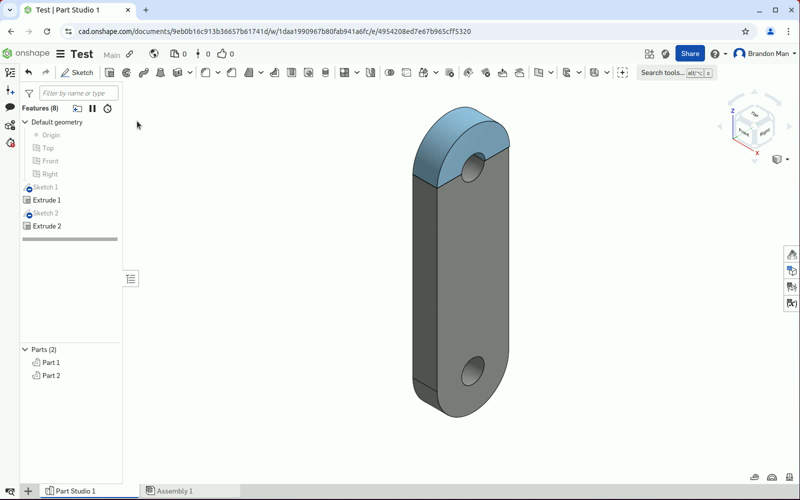
mouse_move(73, 189)
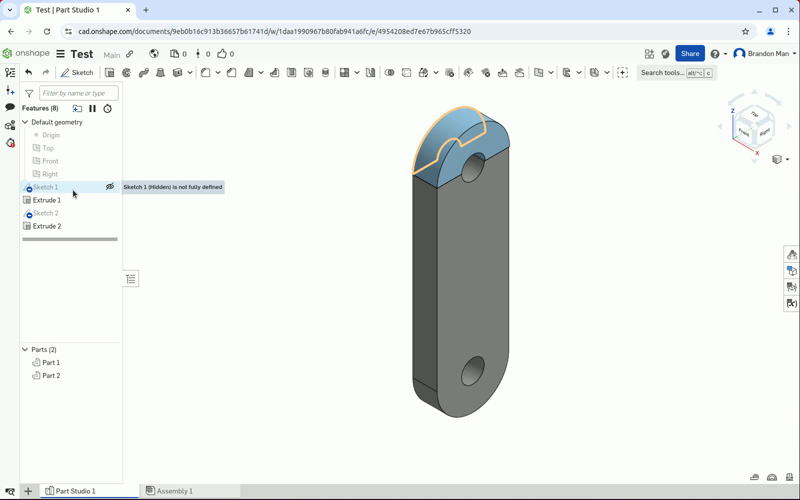
click(73, 189)